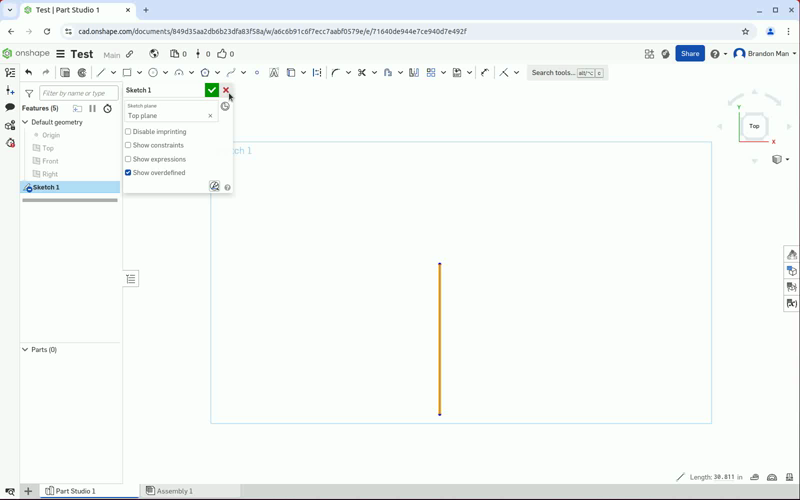
key(shift+h)
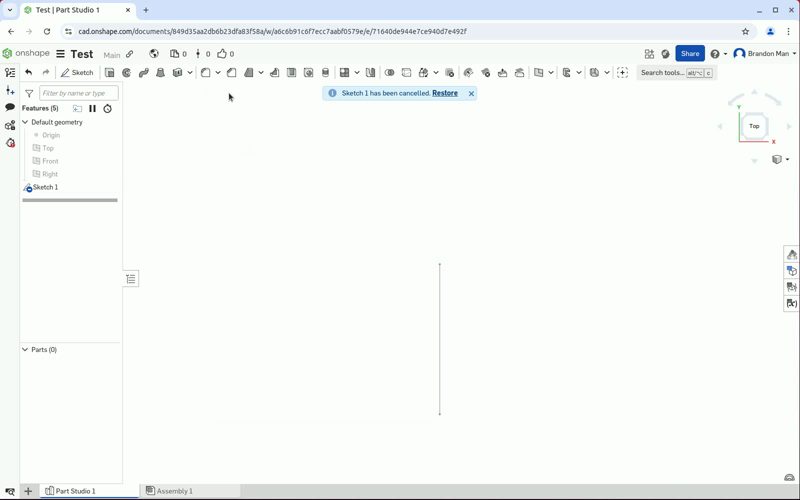
key(shift+s)
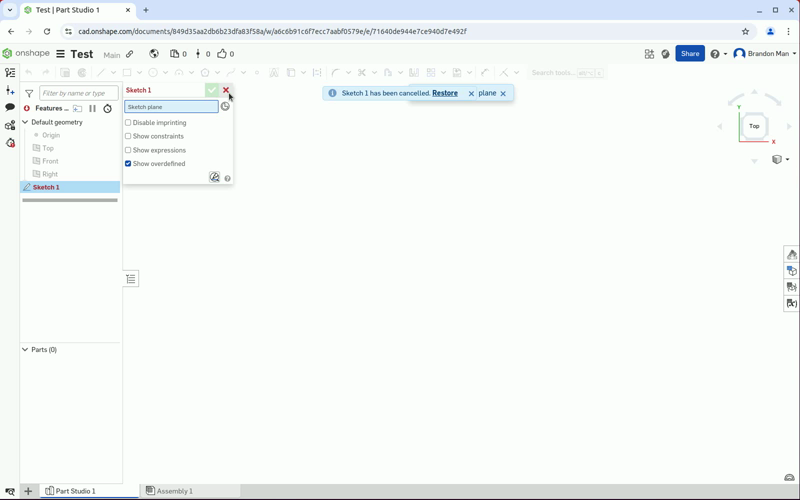
mouse_move(73, 150)
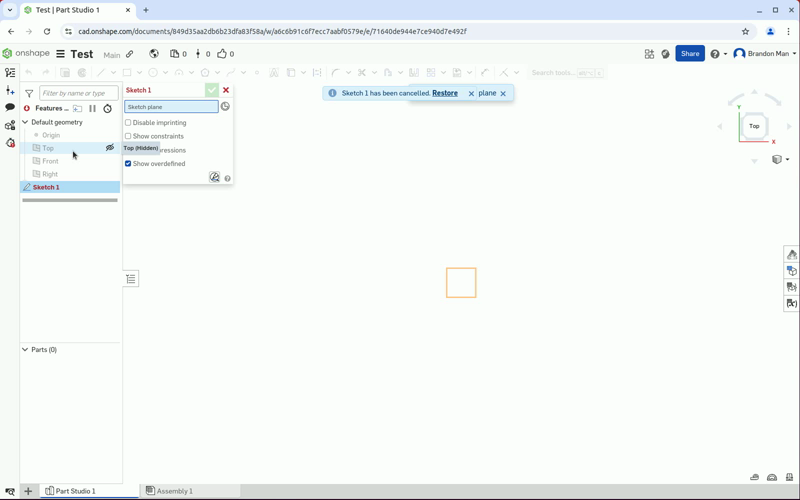
click(73, 150)
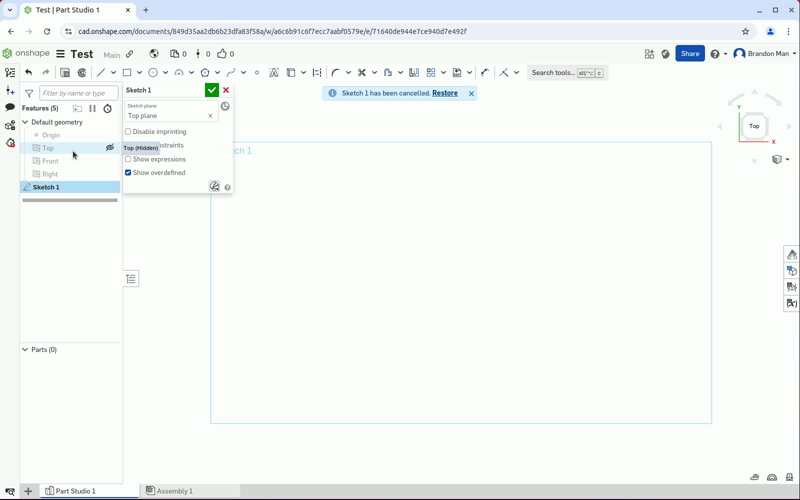
mouse_move(73, 352)
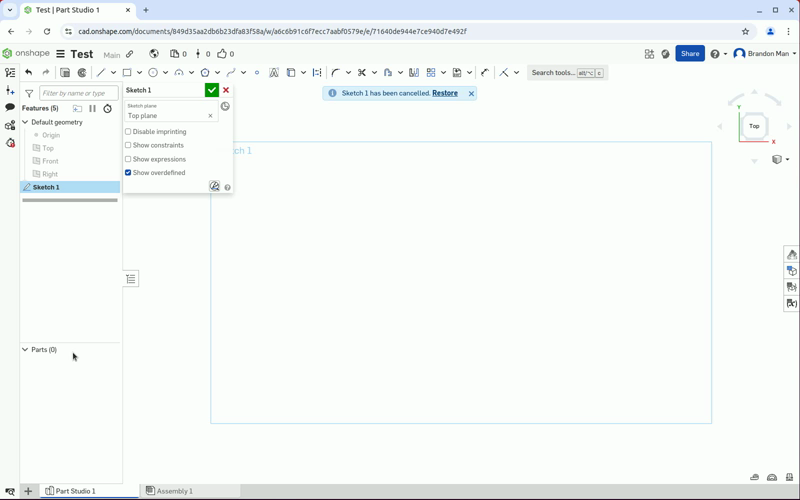
key(y)
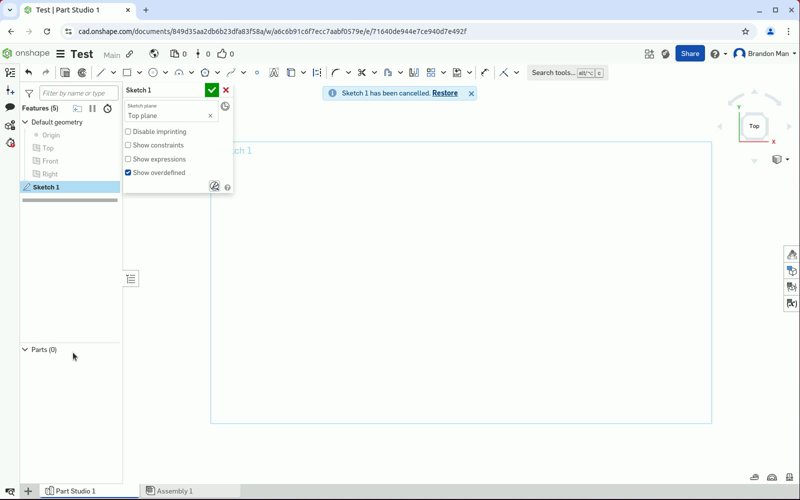
key(l)
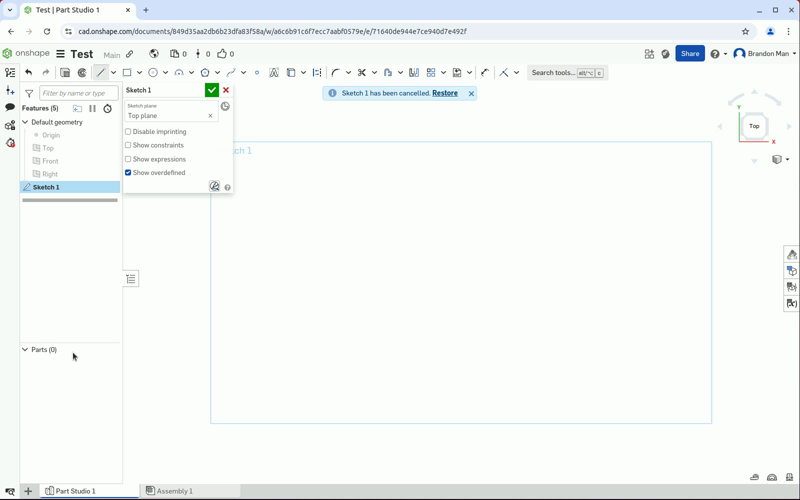
key_down(shift)
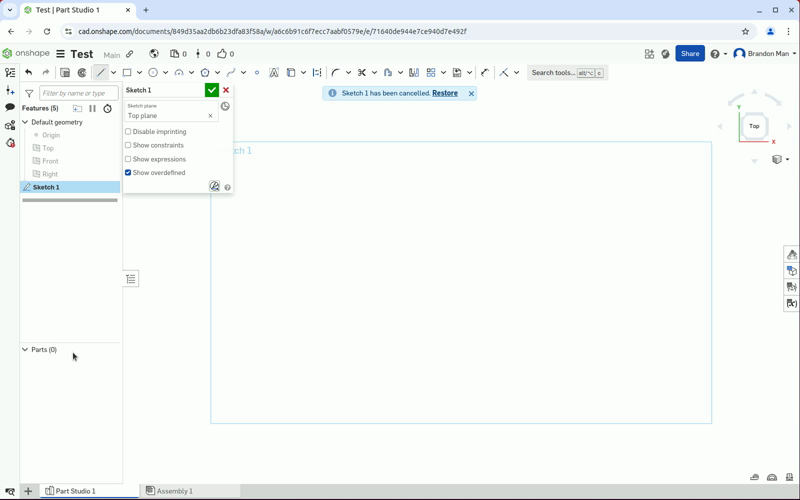
mouse_move(348, 282)
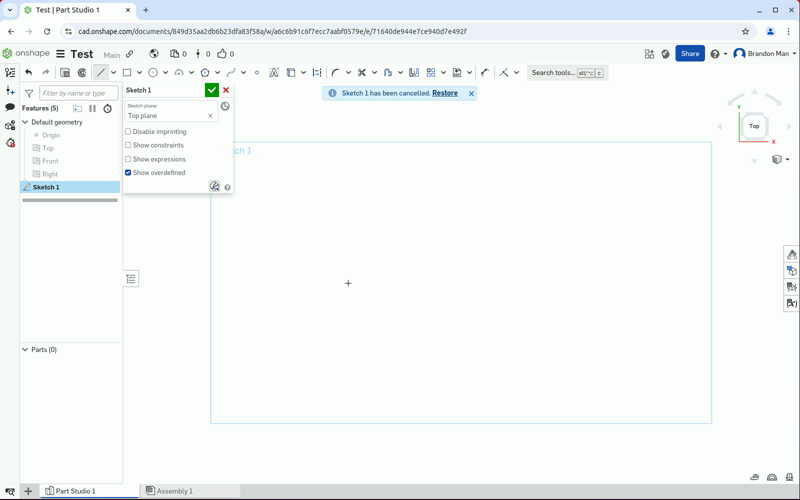
click(348, 282)
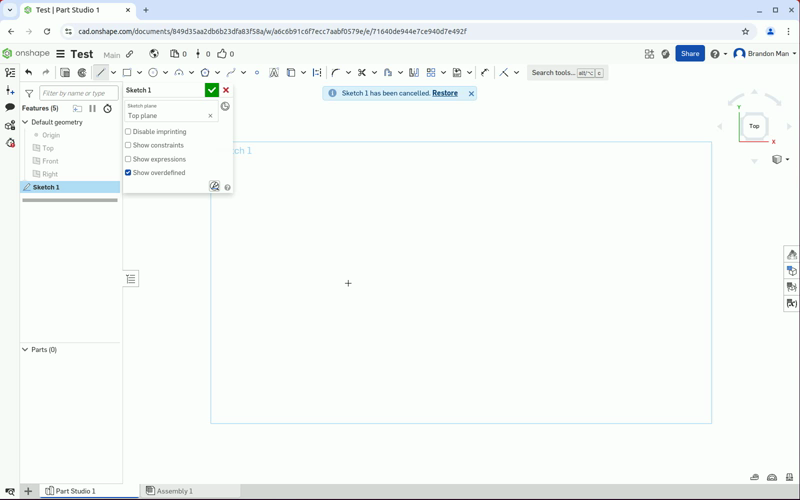
key_up(shift)
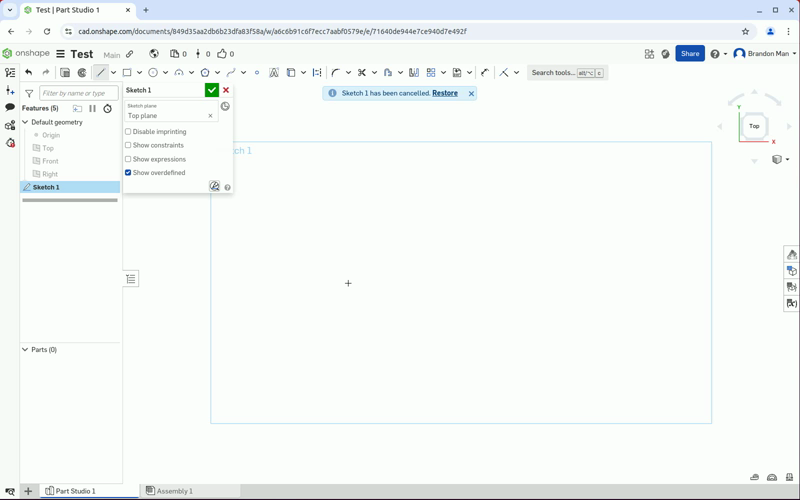
key_down(shift)
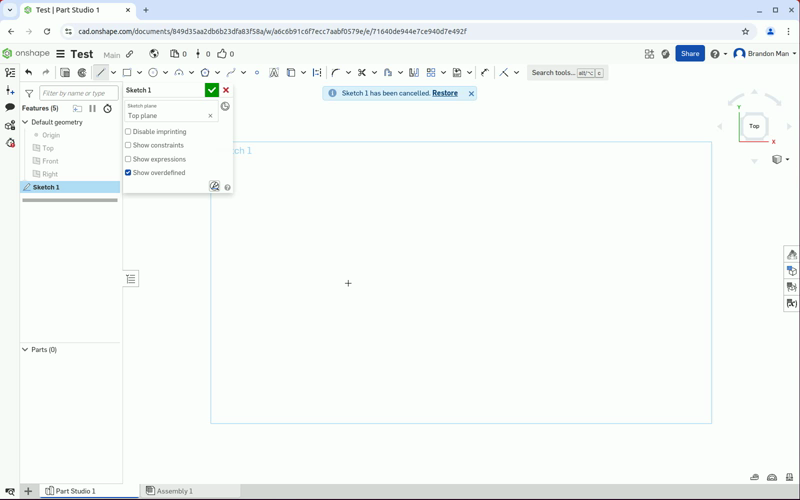
mouse_move(460, 282)
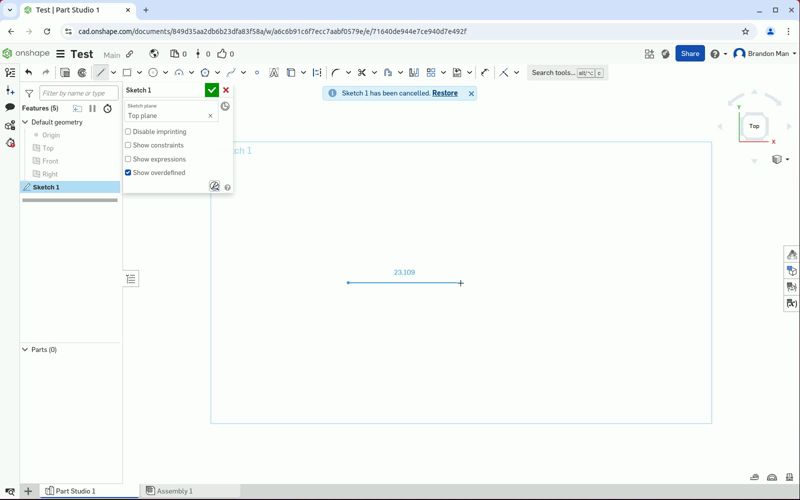
click(460, 282)
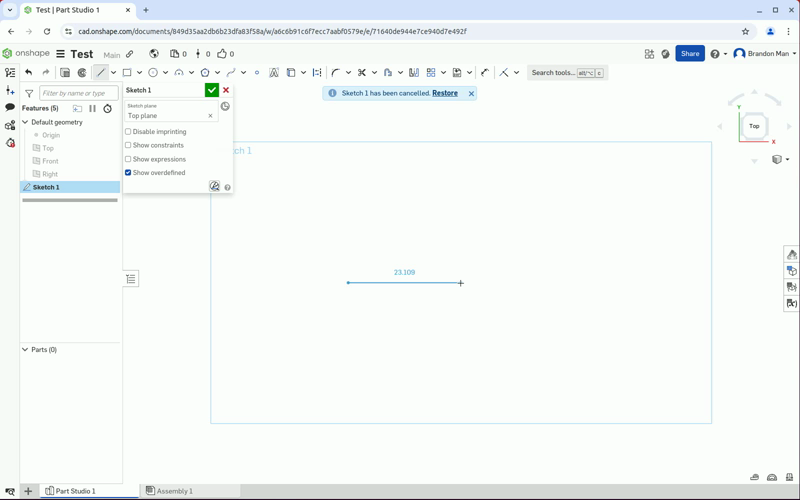
key_up(shift)
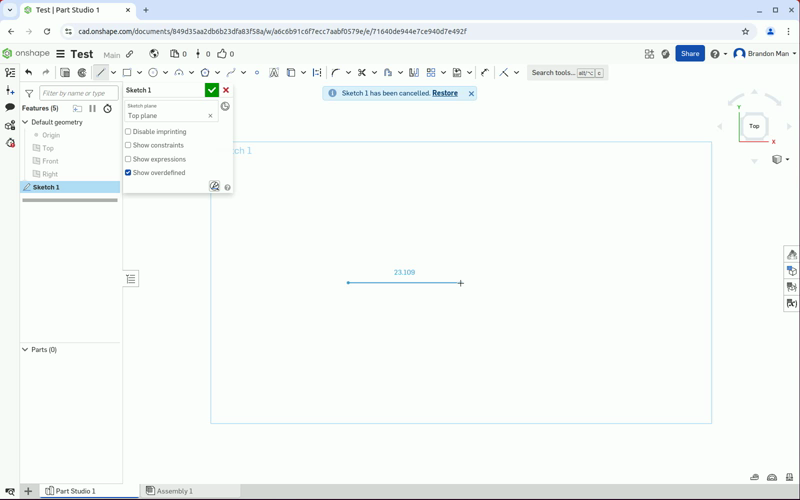
key_down(shift)
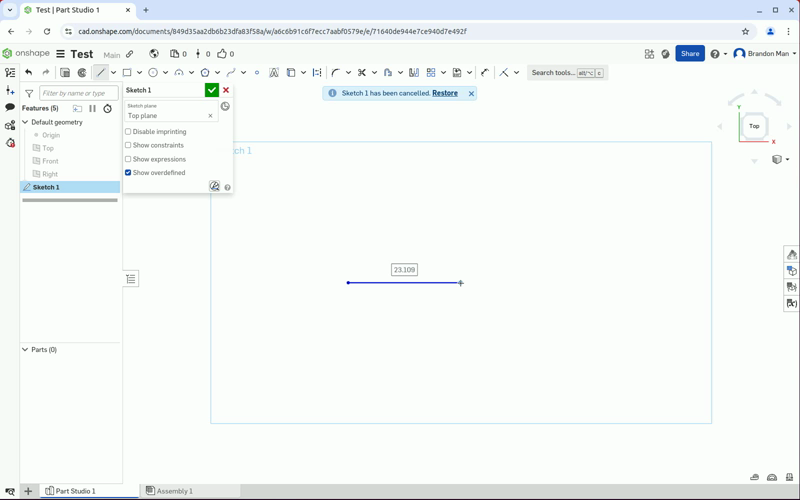
mouse_move(460, 196)
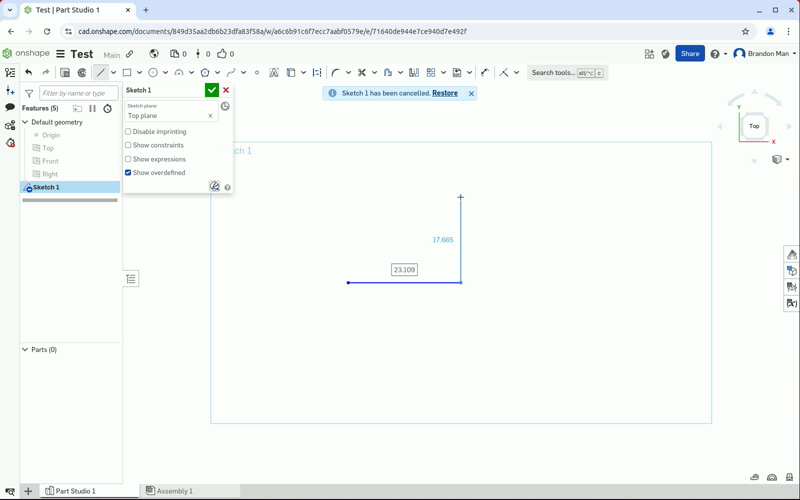
click(460, 196)
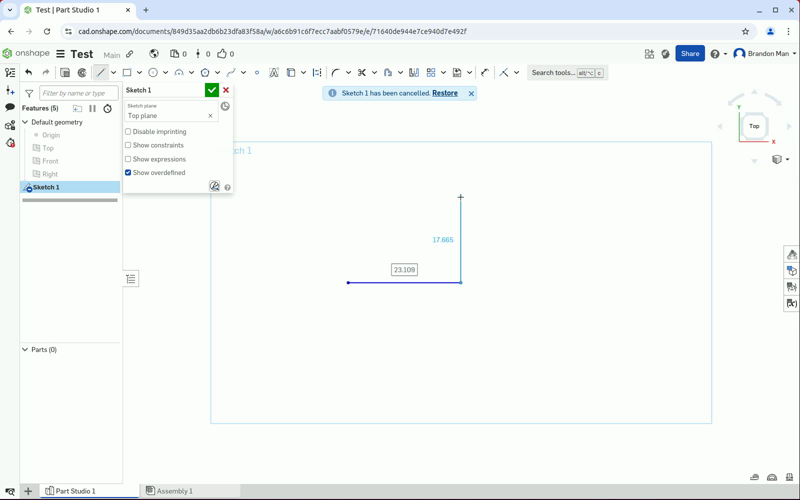
key_up(shift)
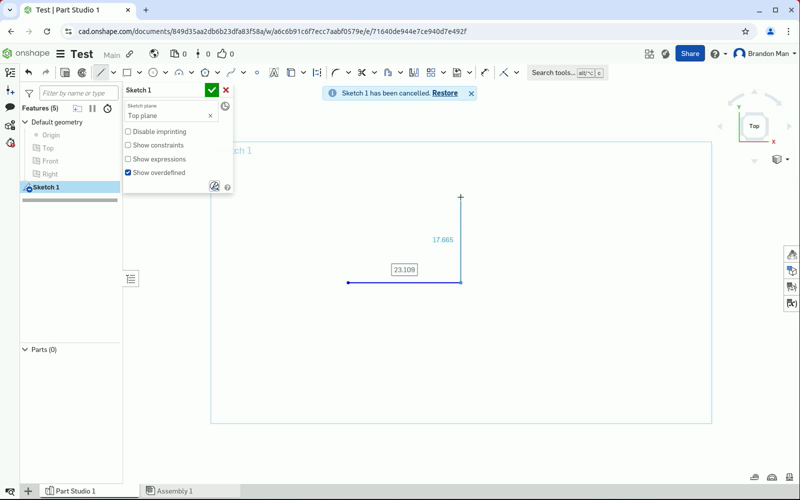
key_down(shift)
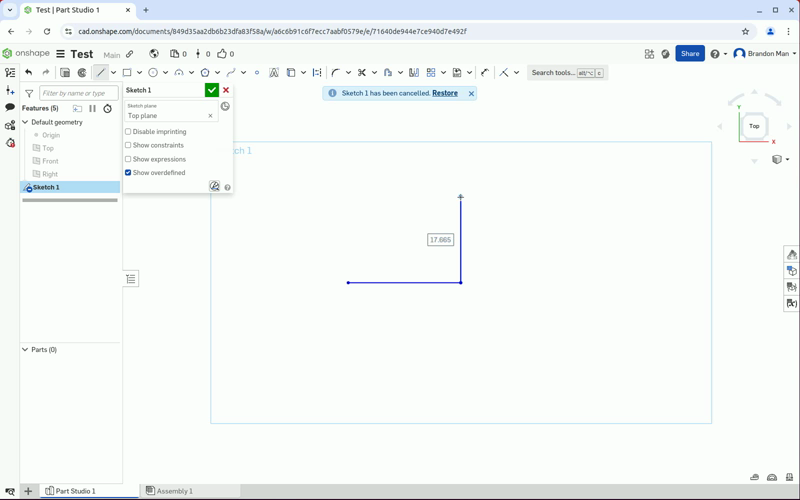
mouse_move(348, 196)
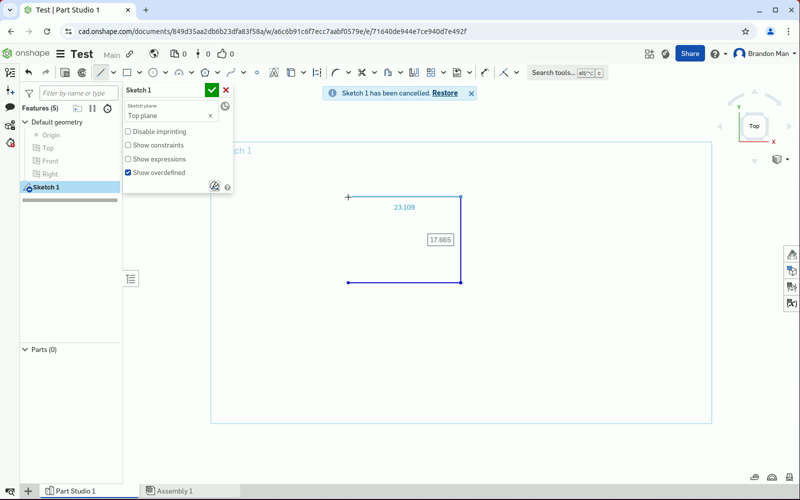
click(348, 196)
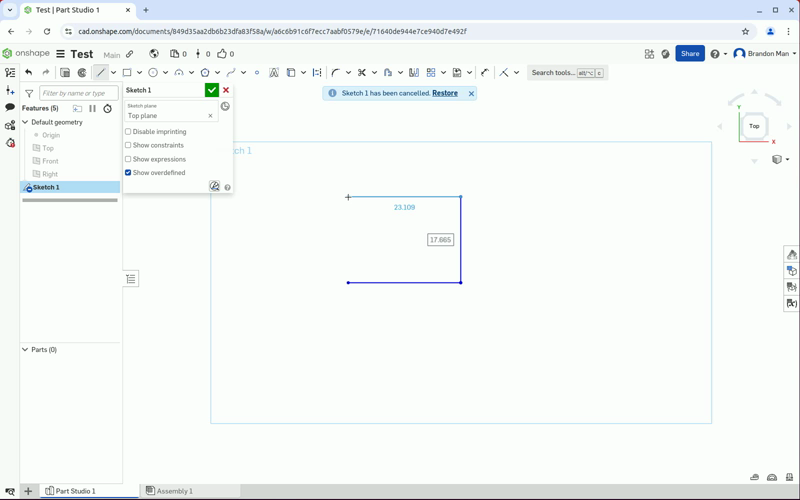
key_up(shift)
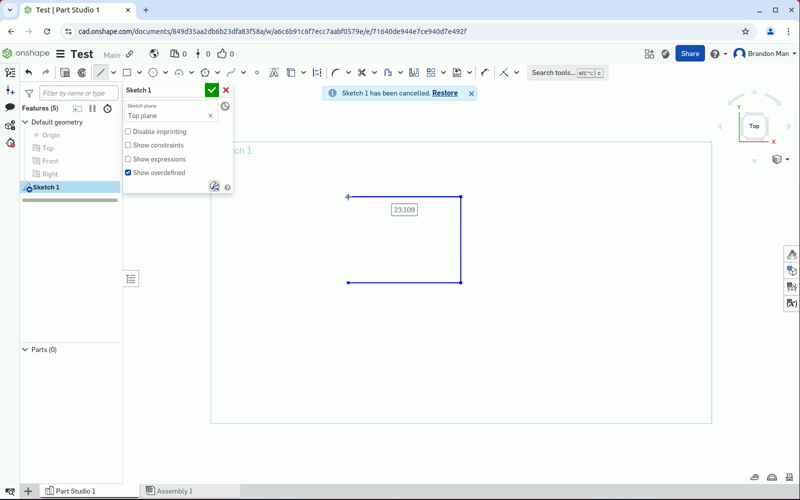
key_down(shift)
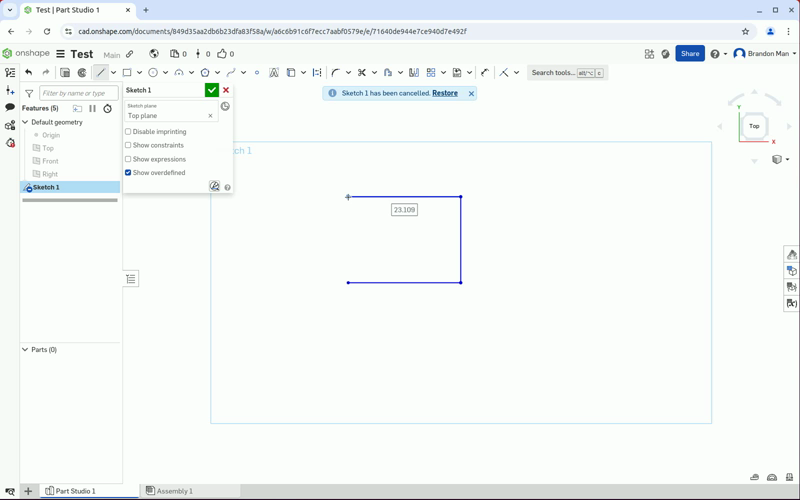
mouse_move(348, 282)
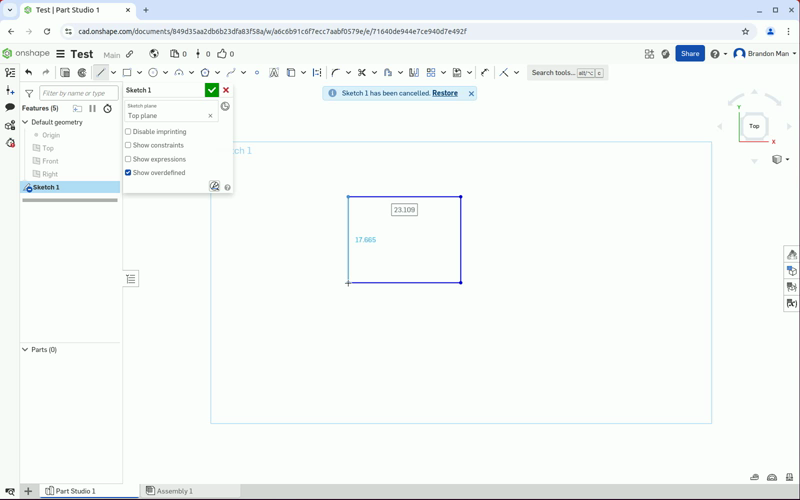
key_up(shift)
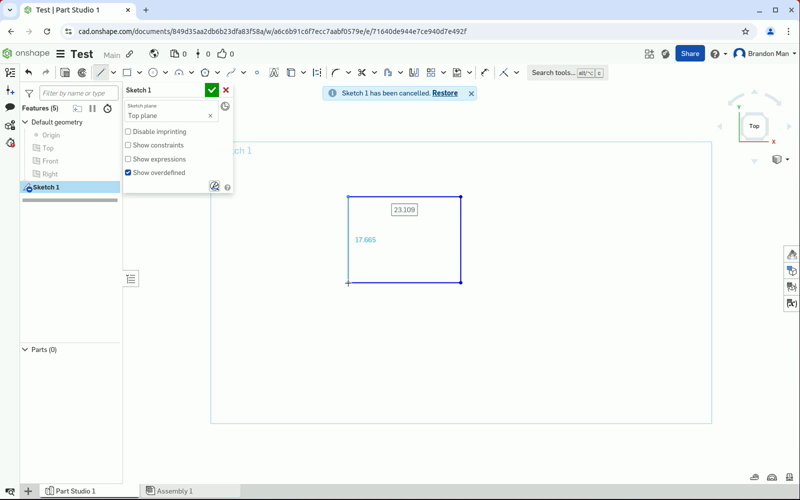
click(348, 282)
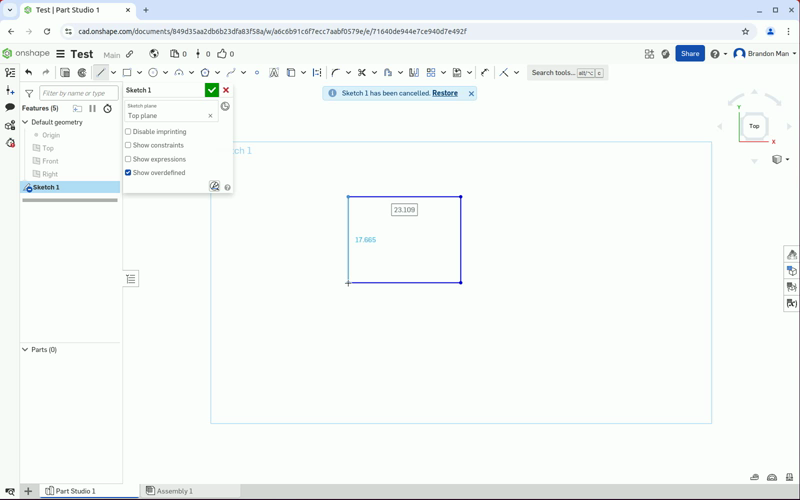
key(esc)
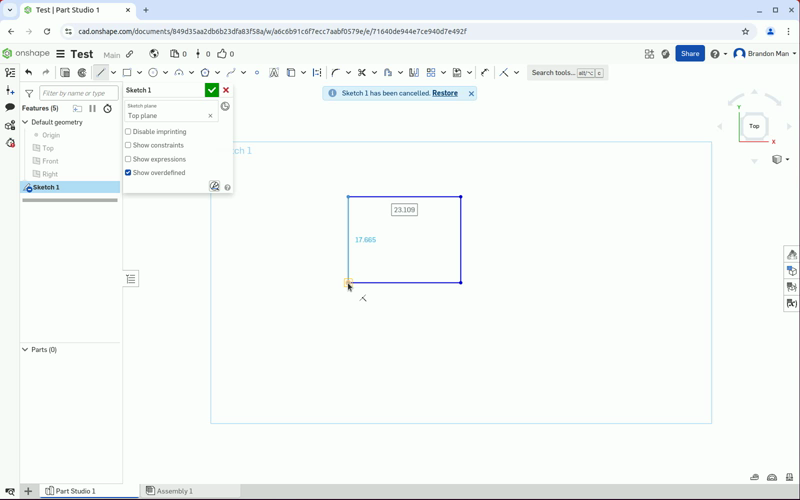
key(l)
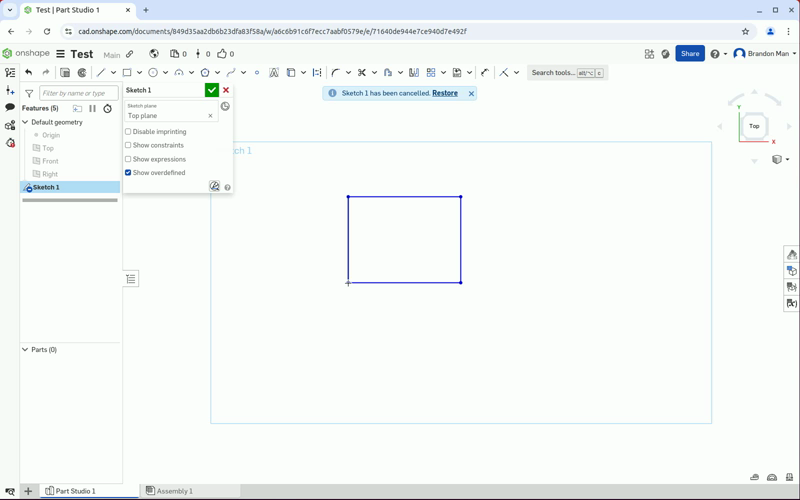
key_down(shift)
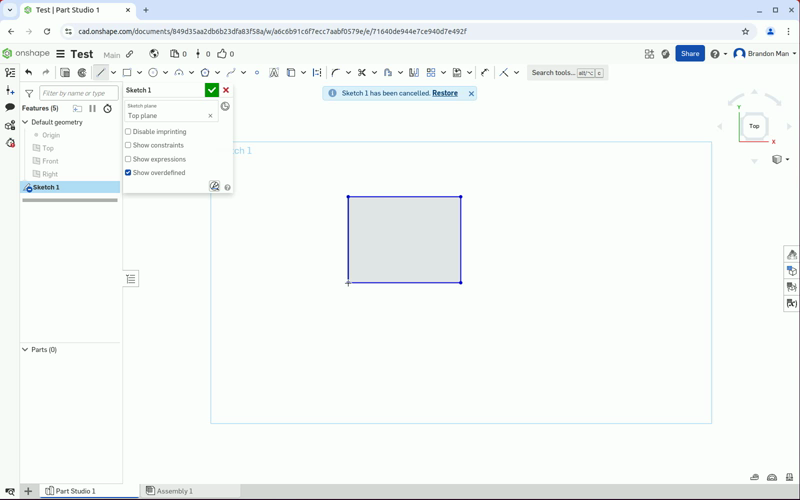
mouse_move(374, 256)
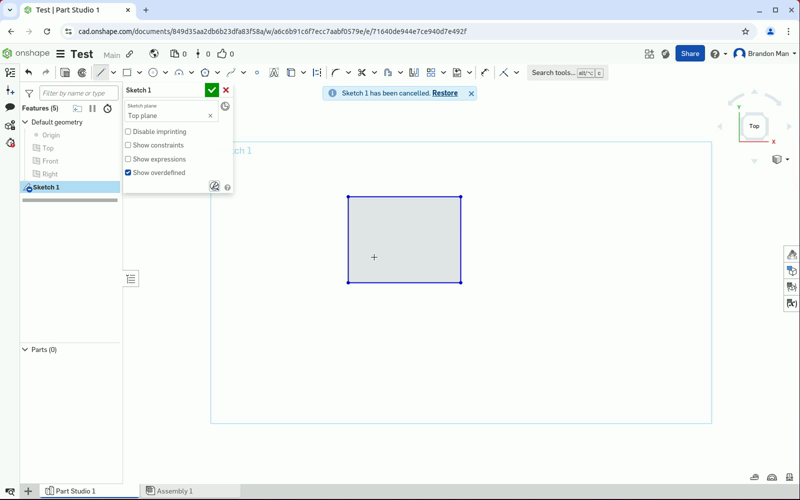
click(374, 256)
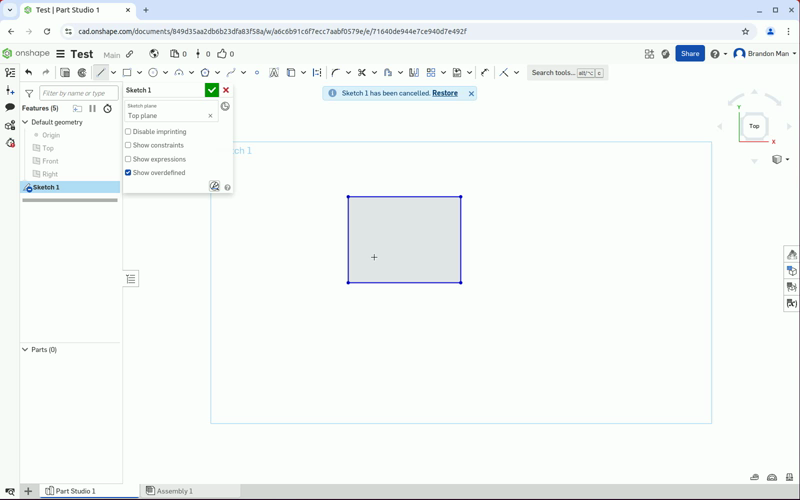
key_up(shift)
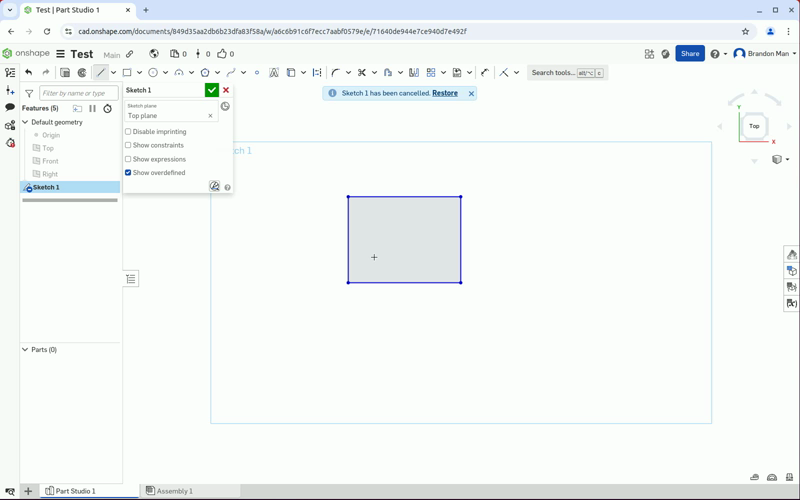
key_down(shift)
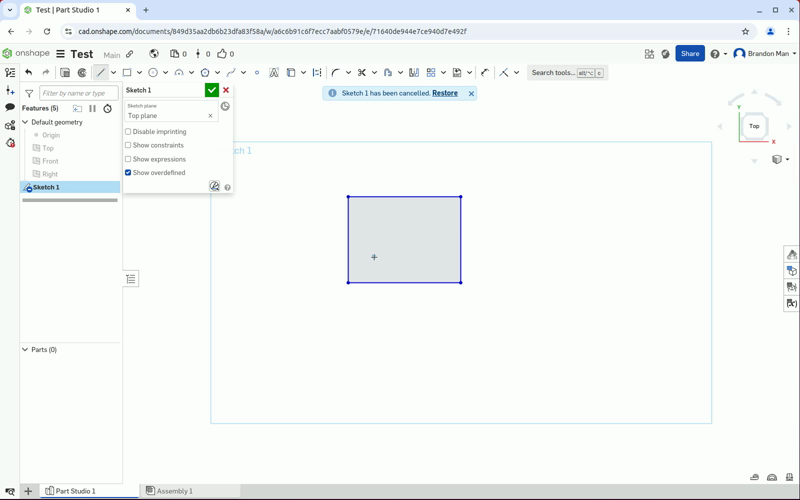
mouse_move(434, 256)
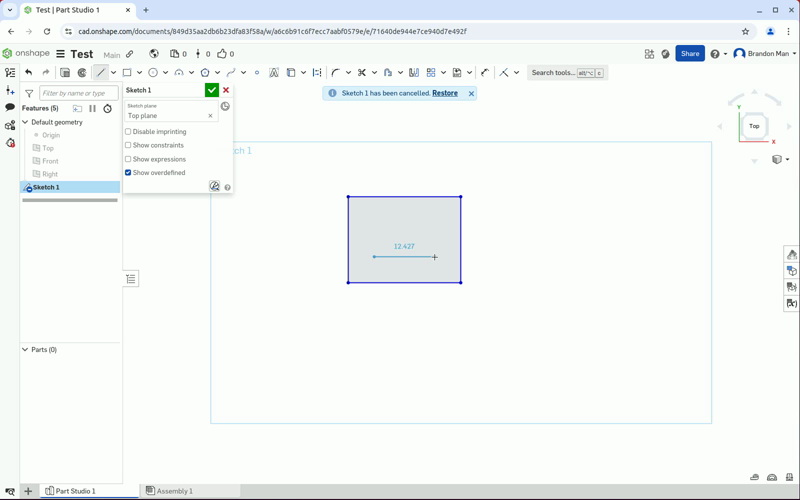
click(434, 256)
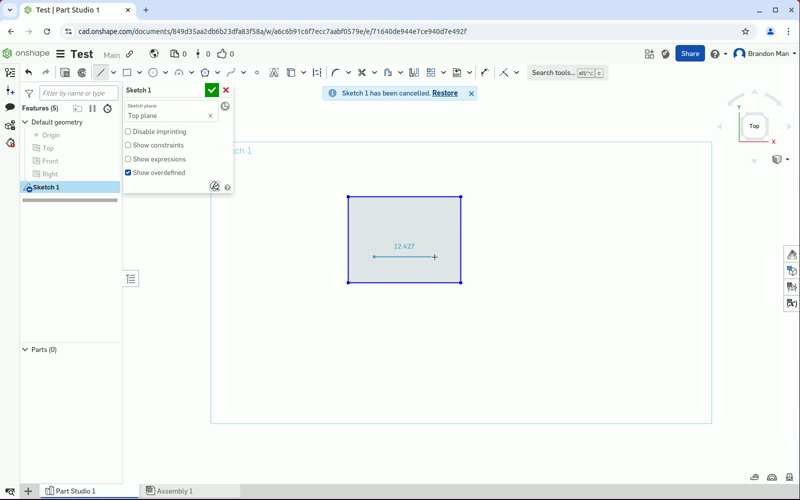
key_up(shift)
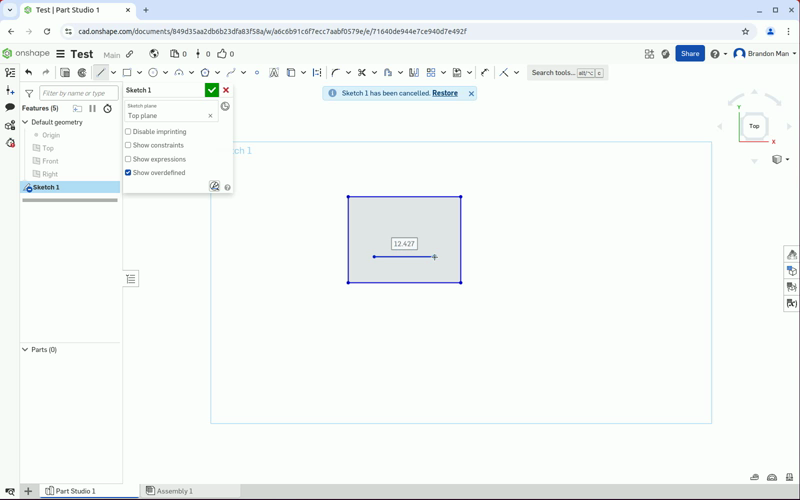
key_down(shift)
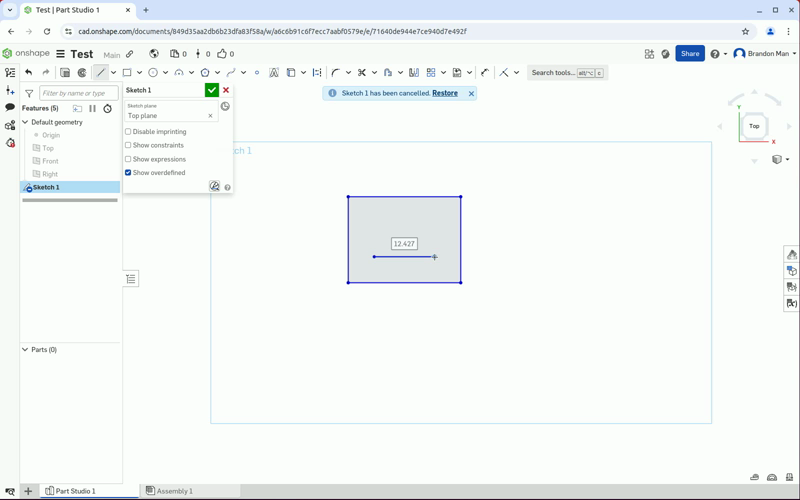
mouse_move(464, 256)
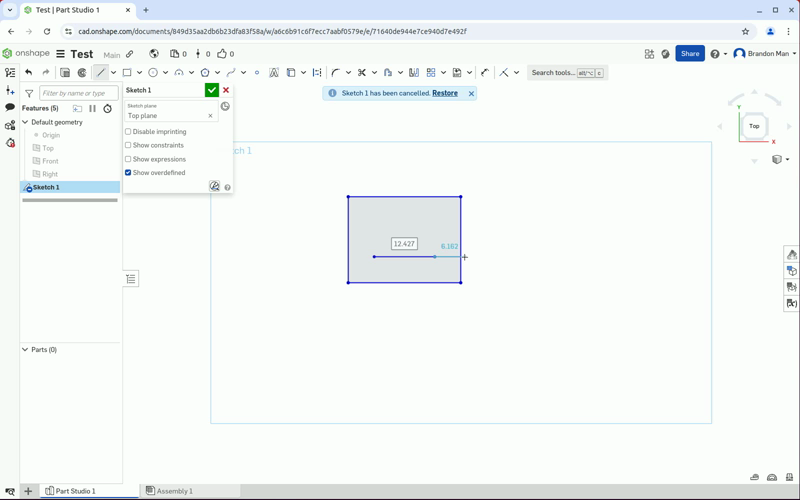
mouse_move(434, 222)
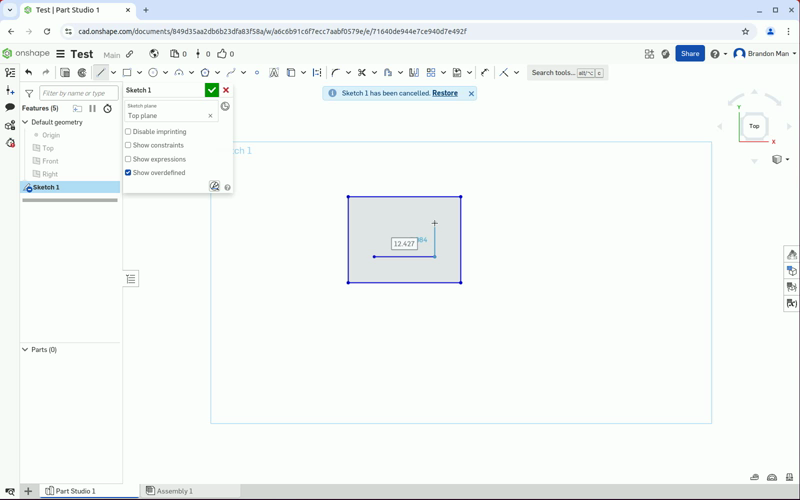
click(434, 222)
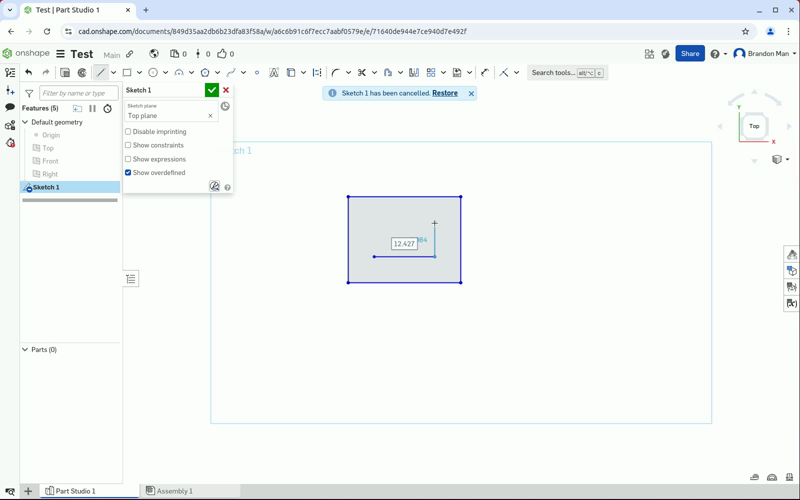
key_up(shift)
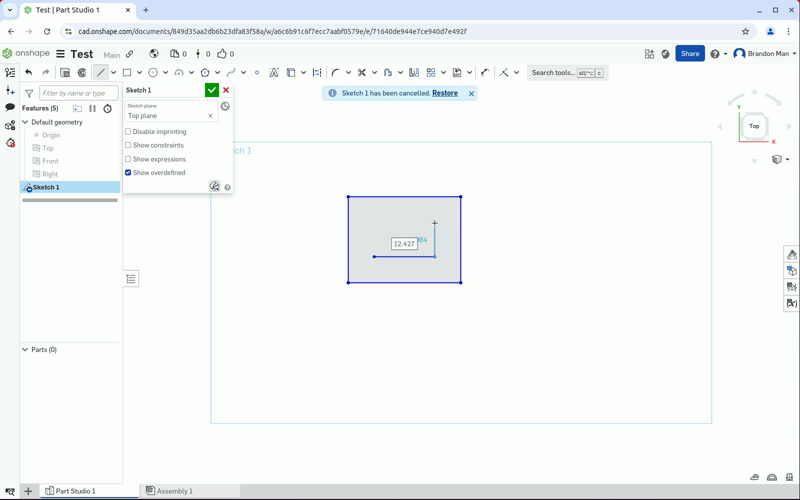
key_down(shift)
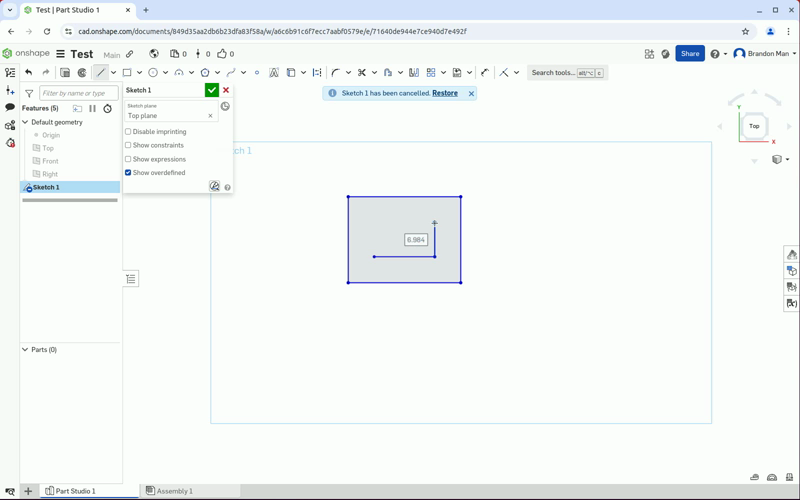
mouse_move(374, 222)
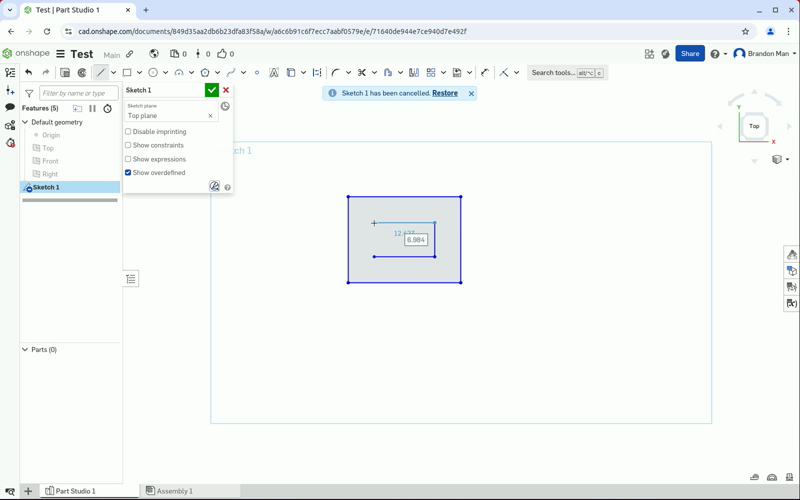
click(374, 222)
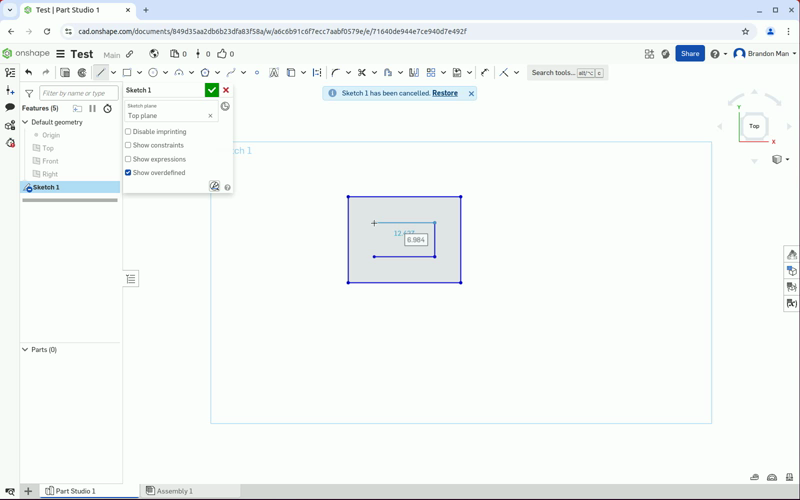
key_up(shift)
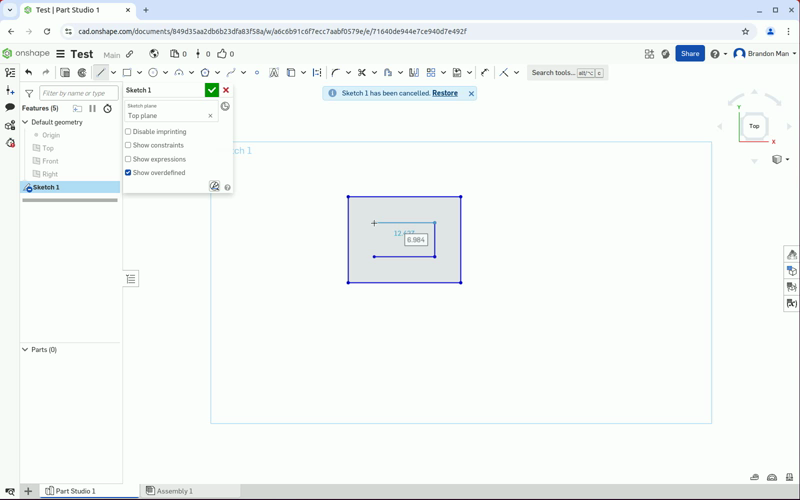
mouse_move(404, 222)
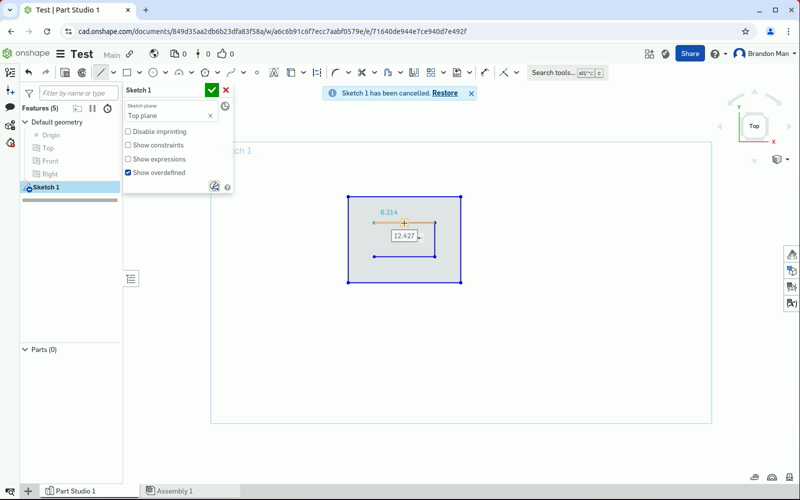
key_down(shift)
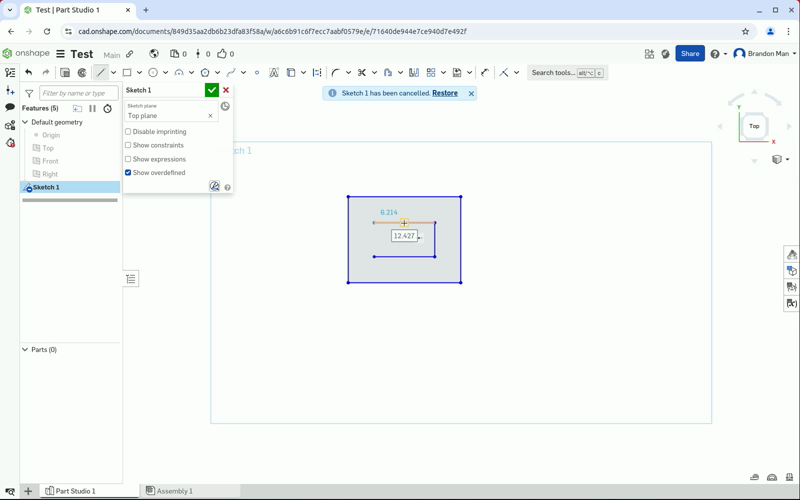
mouse_move(374, 256)
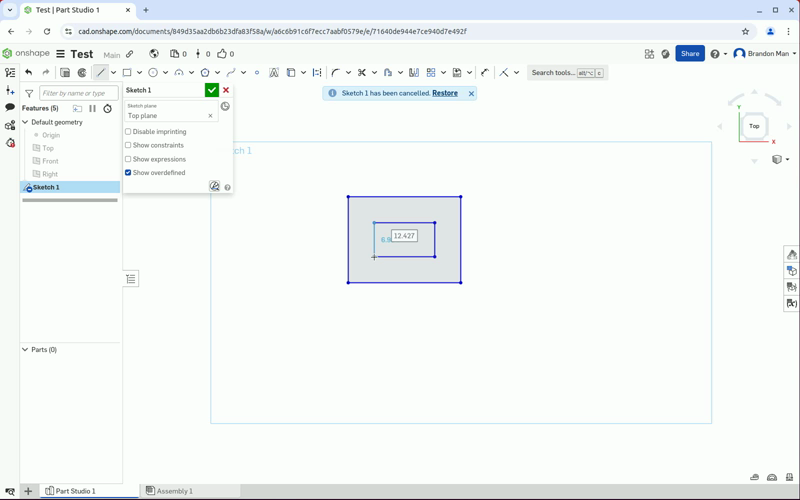
key_up(shift)
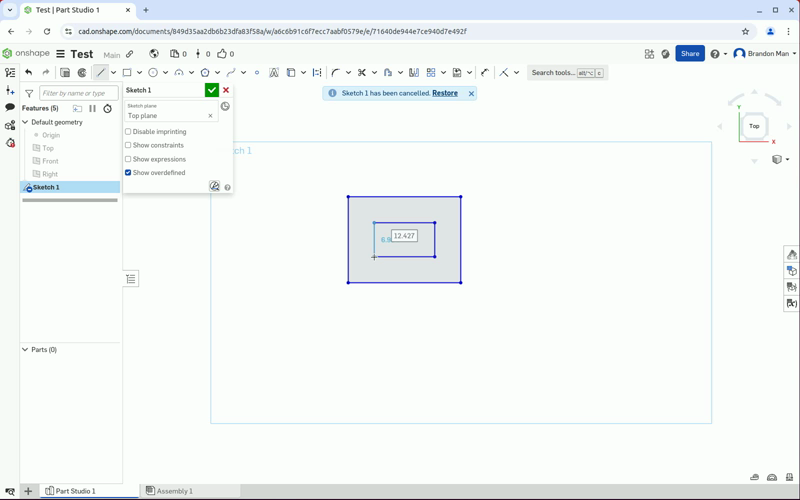
click(374, 256)
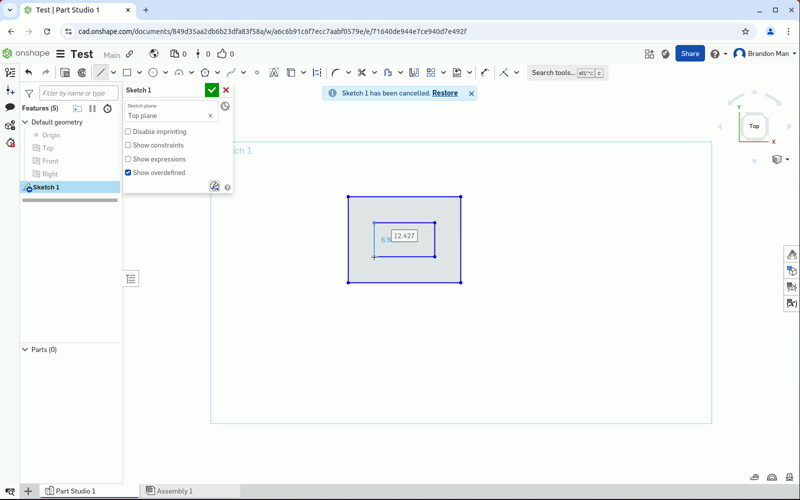
key(esc)
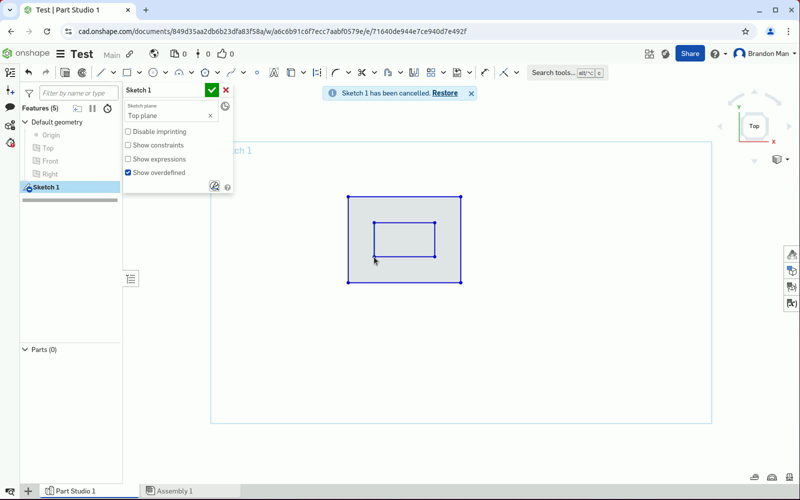
mouse_move(396, 268)
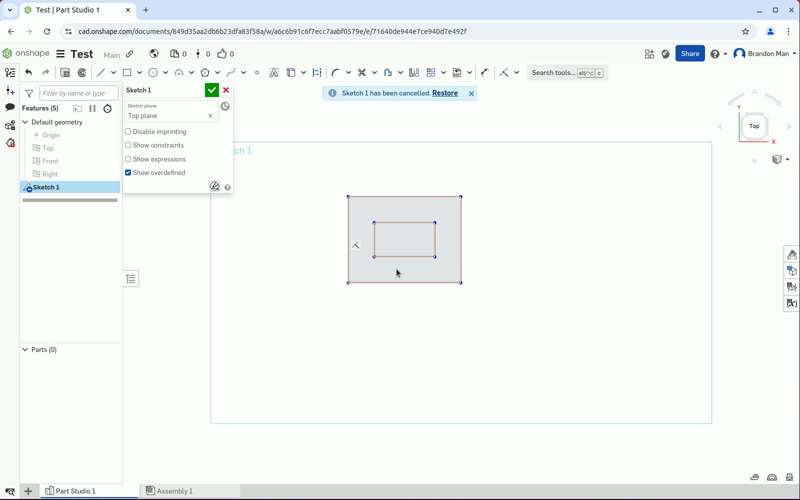
click(396, 268)
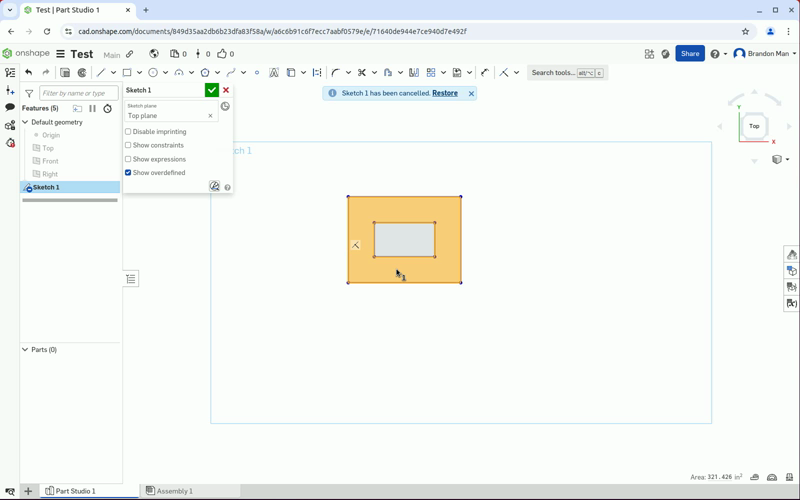
mouse_move(73, 352)
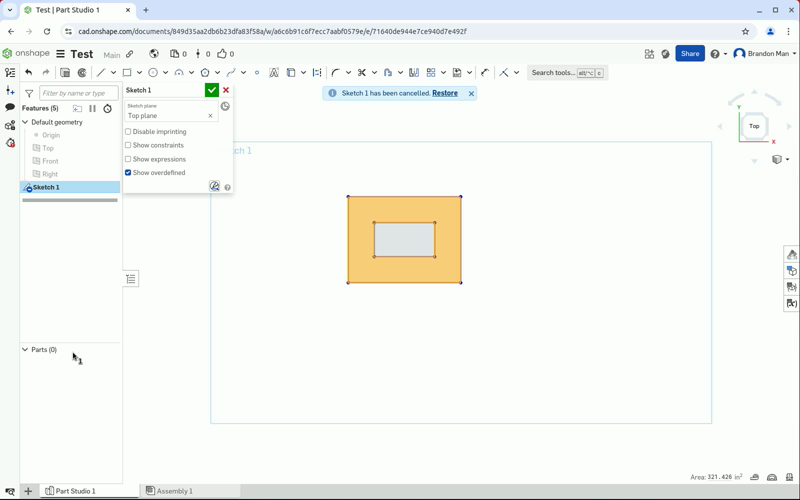
key(shift+y)
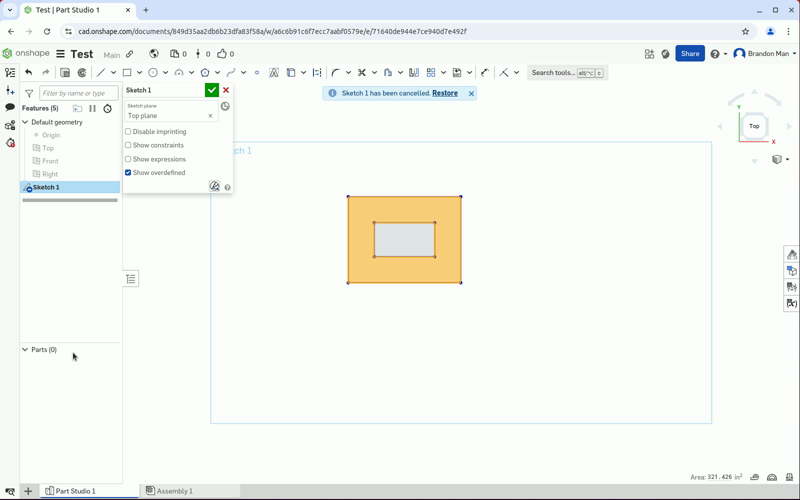
key(shift+e)
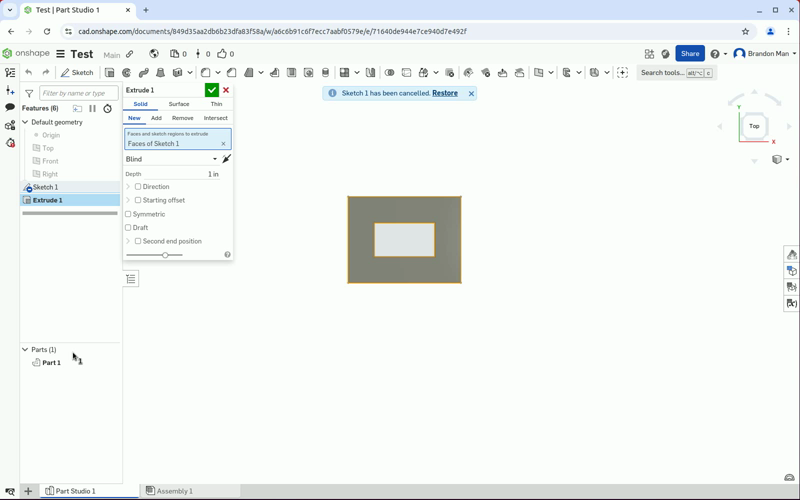
mouse_move(143, 106)
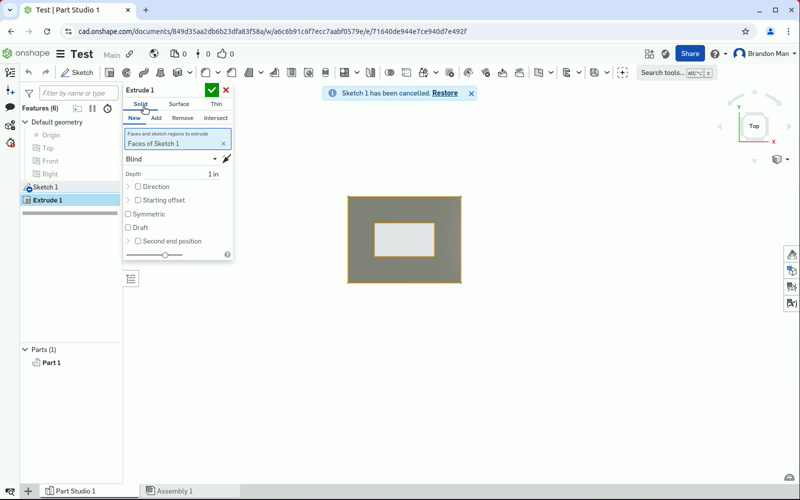
click(143, 106)
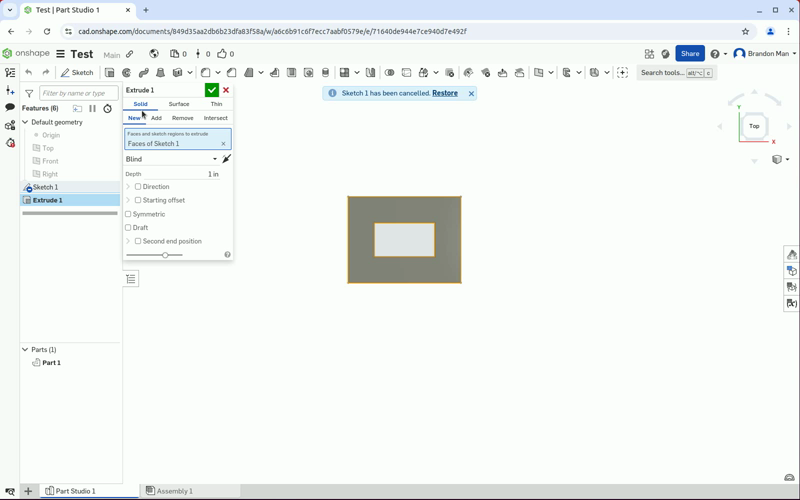
mouse_move(137, 120)
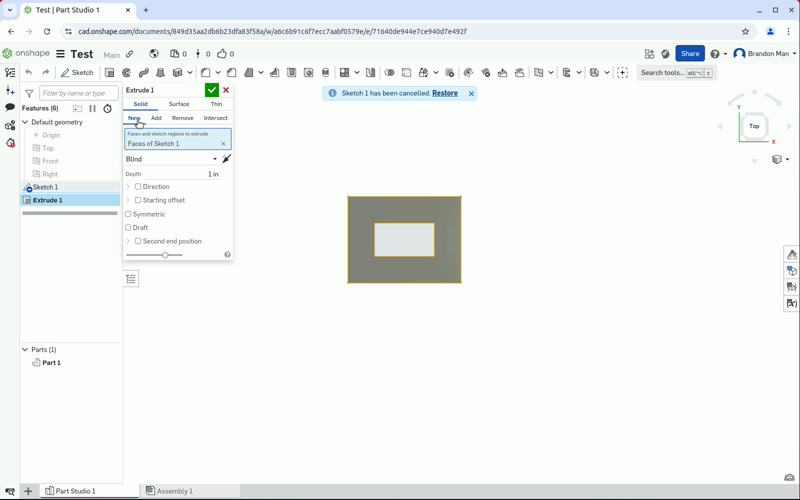
click(137, 120)
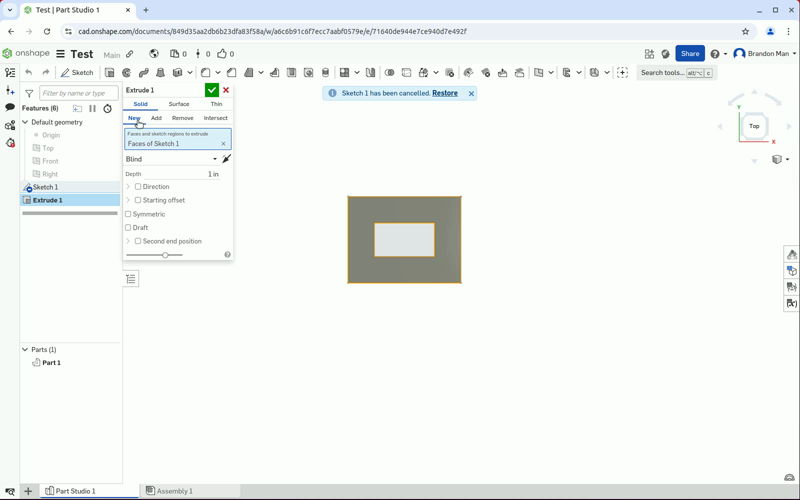
key(tab, 4)
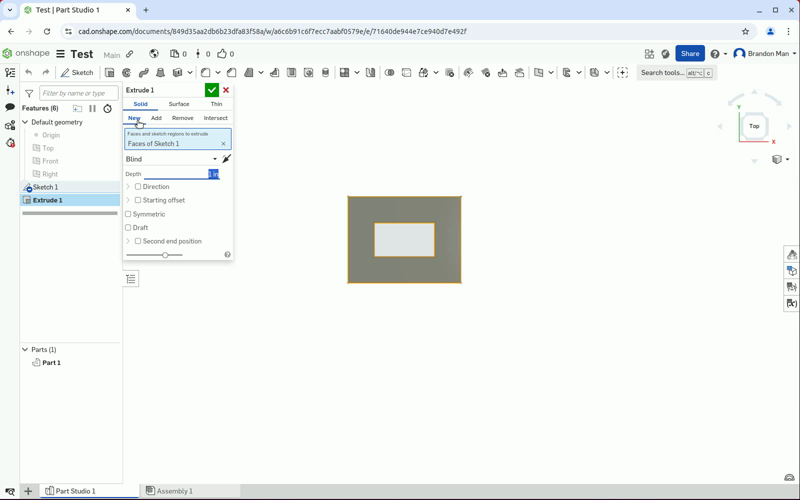
text(17.813)
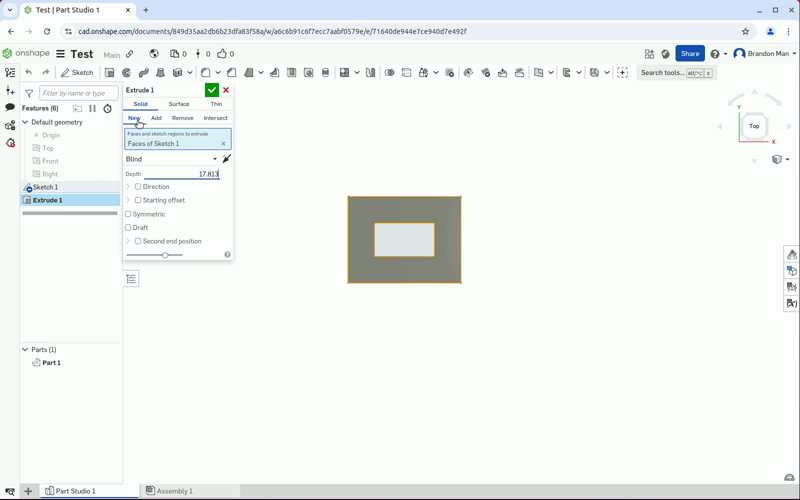
key(enter)
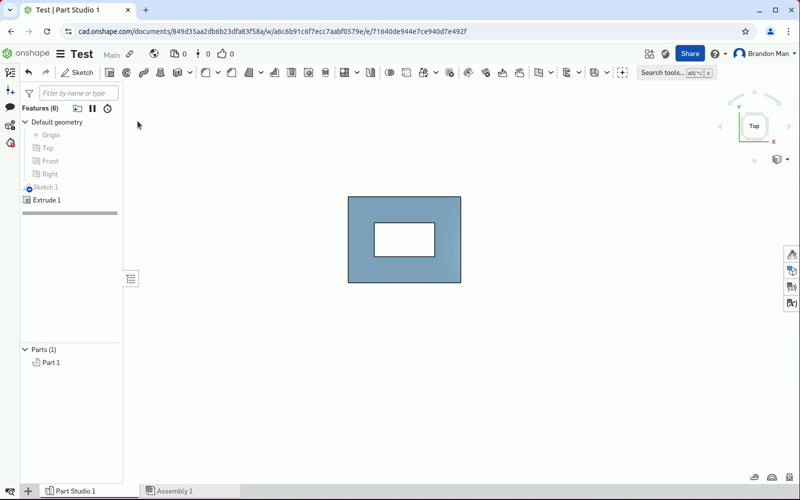
key(shift+h)
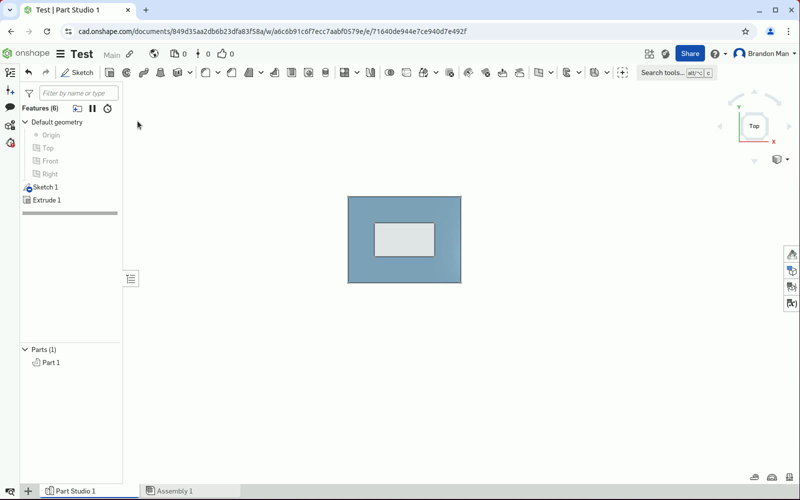
key(shift+h)
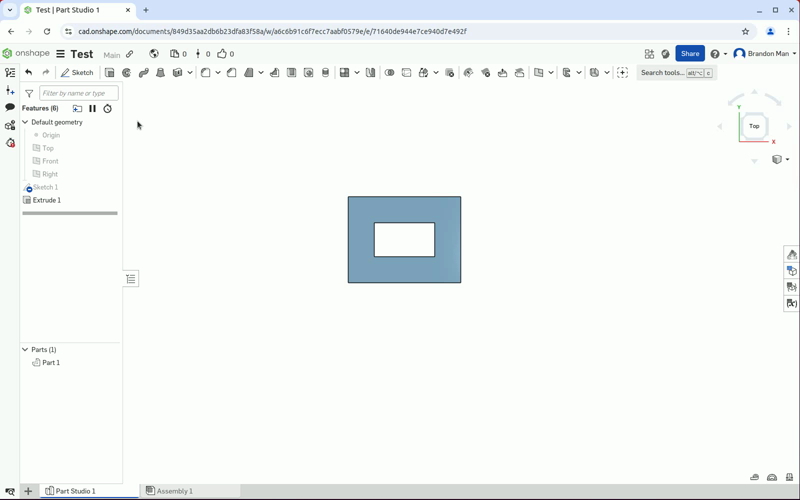
mouse_move(73, 189)
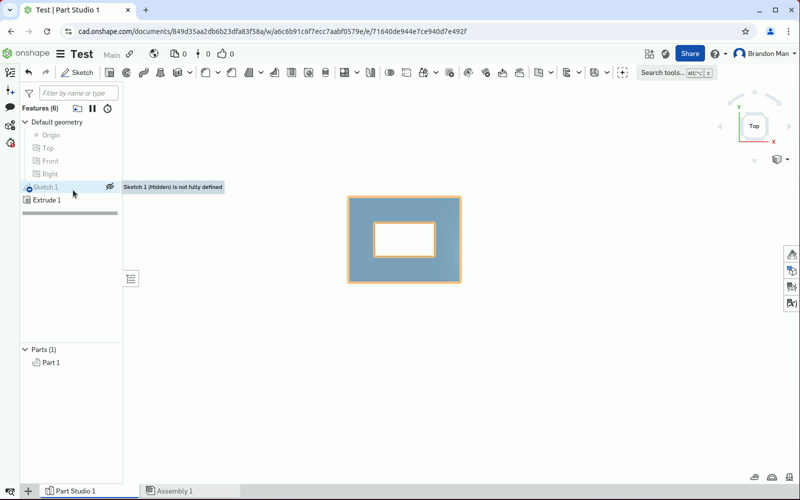
click(73, 189)
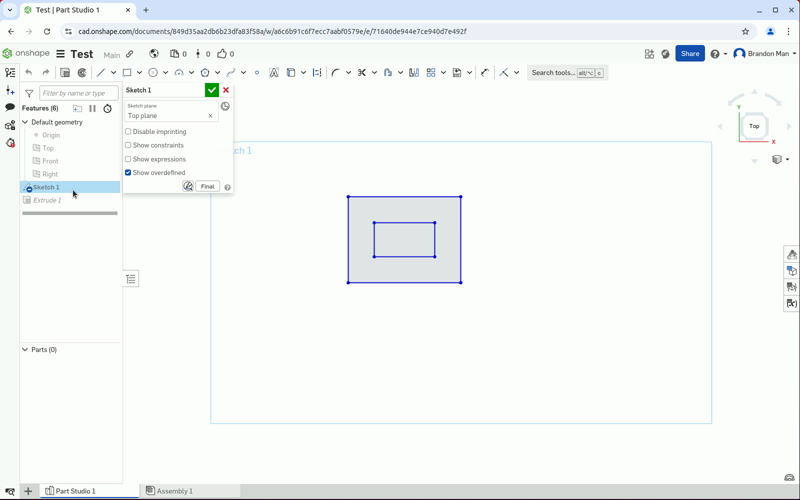
mouse_move(229, 92)
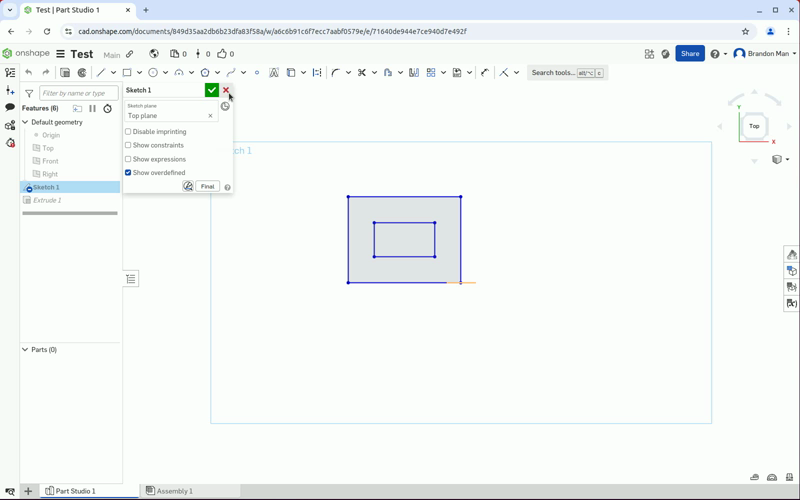
click(229, 92)
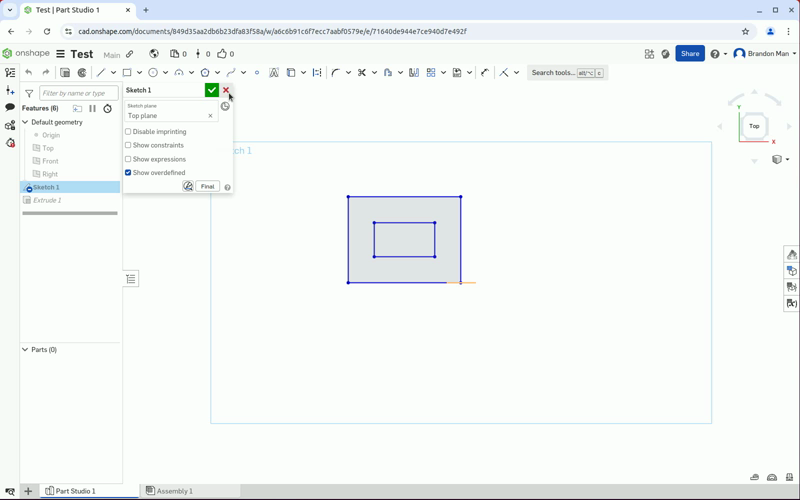
key(shift+s)
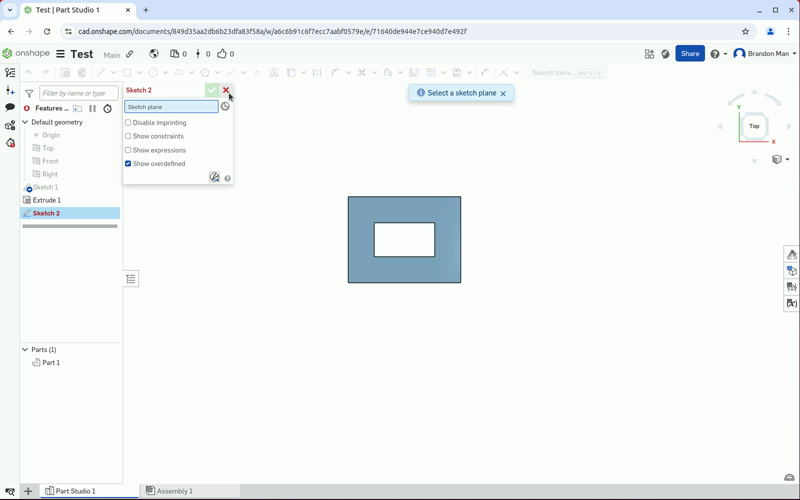
mouse_move(73, 150)
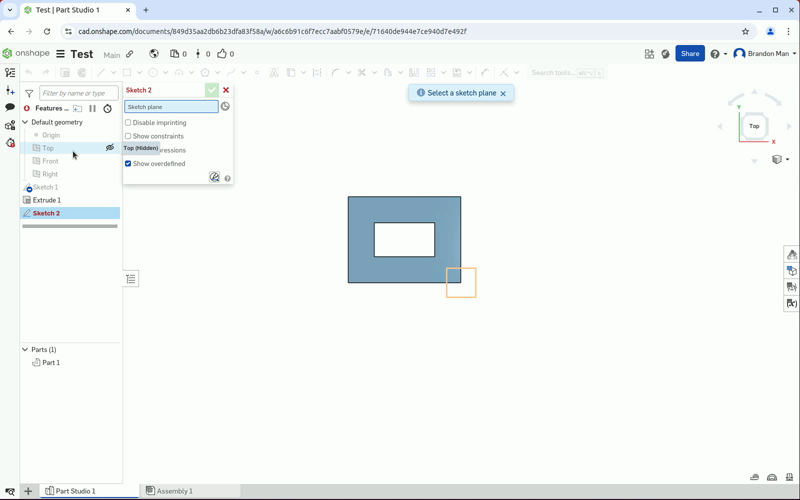
click(73, 150)
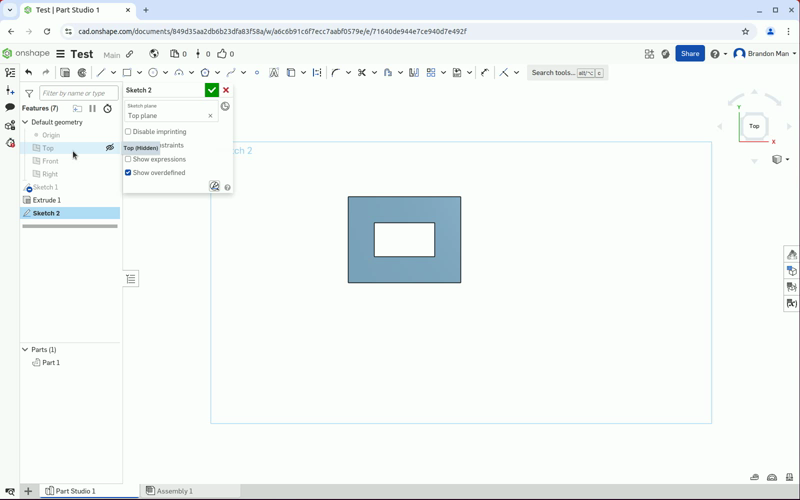
mouse_move(73, 352)
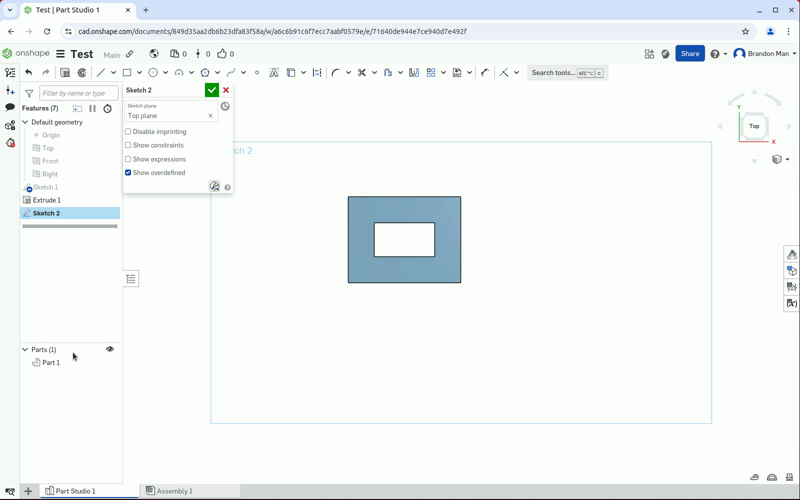
key(y)
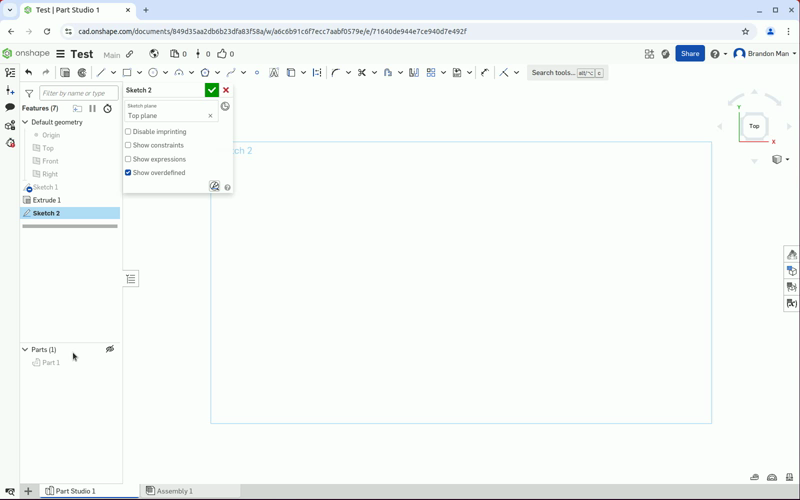
key(l)
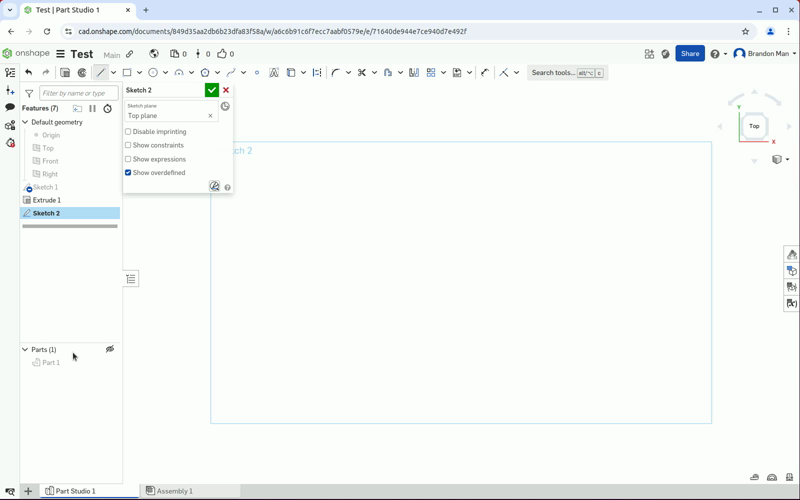
key_down(shift)
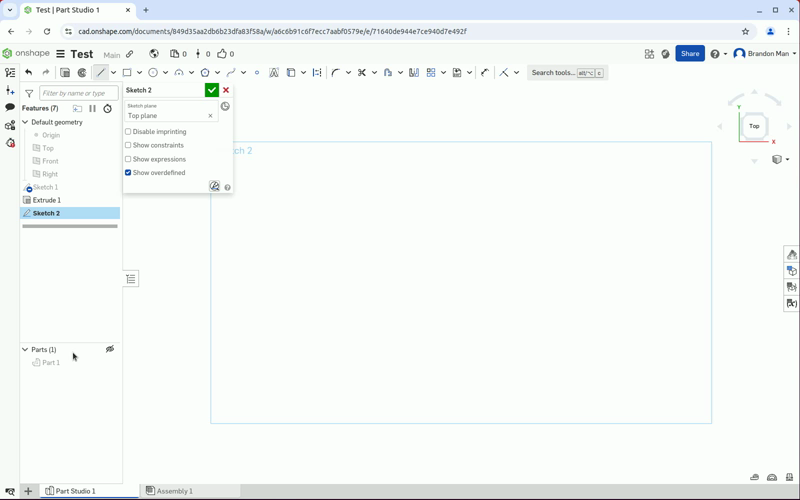
mouse_move(460, 282)
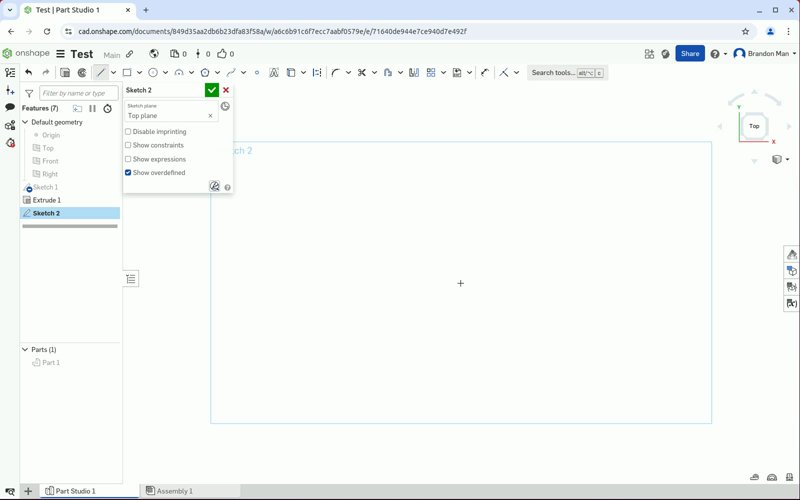
click(460, 282)
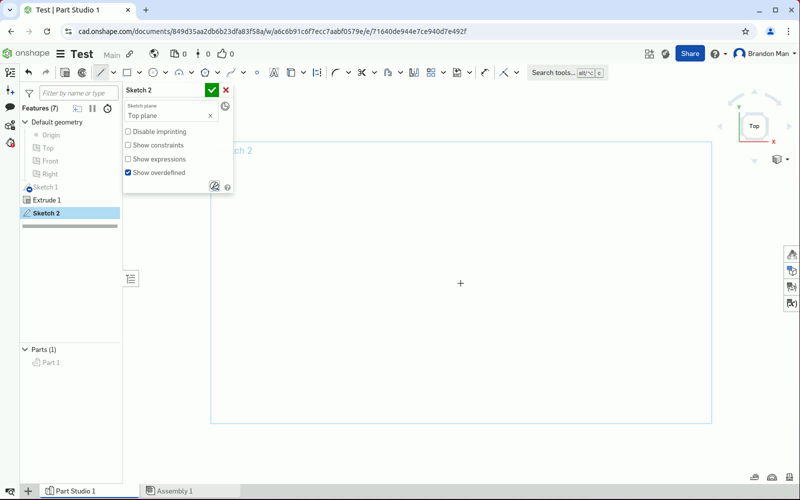
key_up(shift)
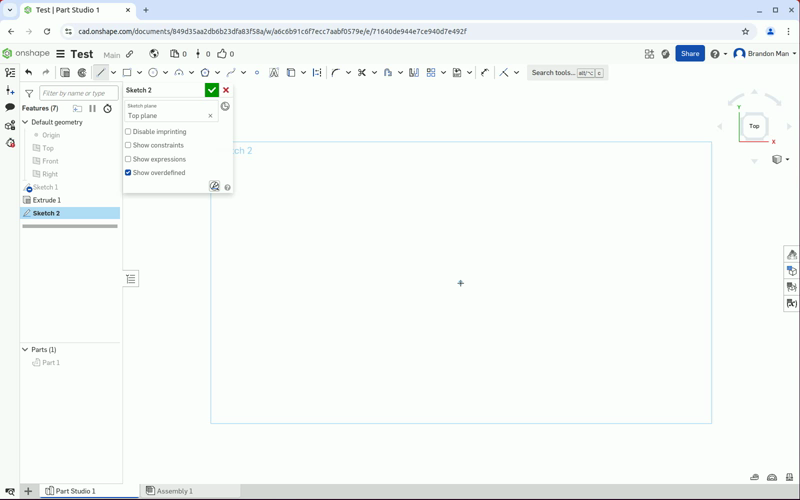
key_down(shift)
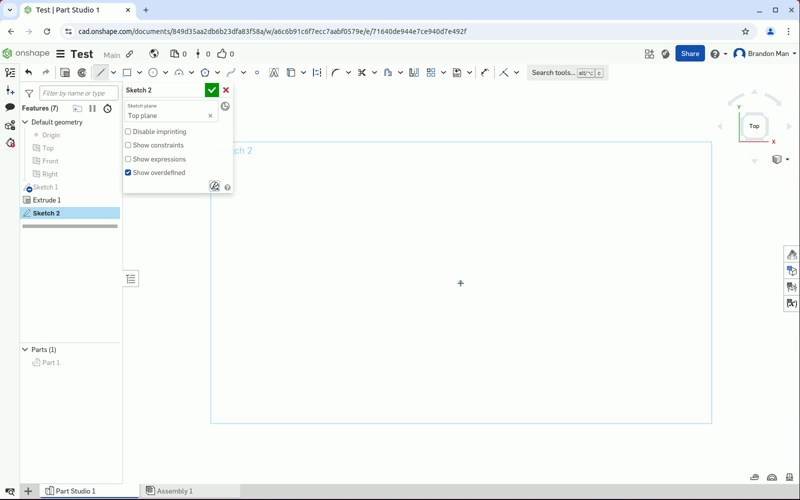
mouse_move(521, 282)
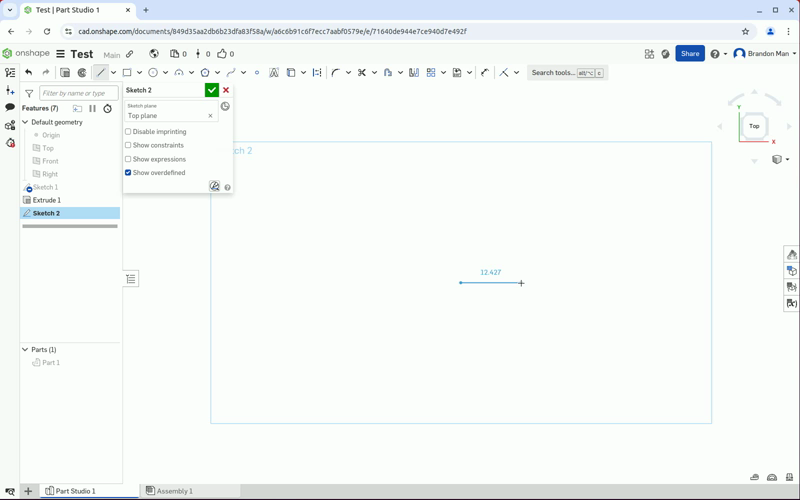
click(521, 282)
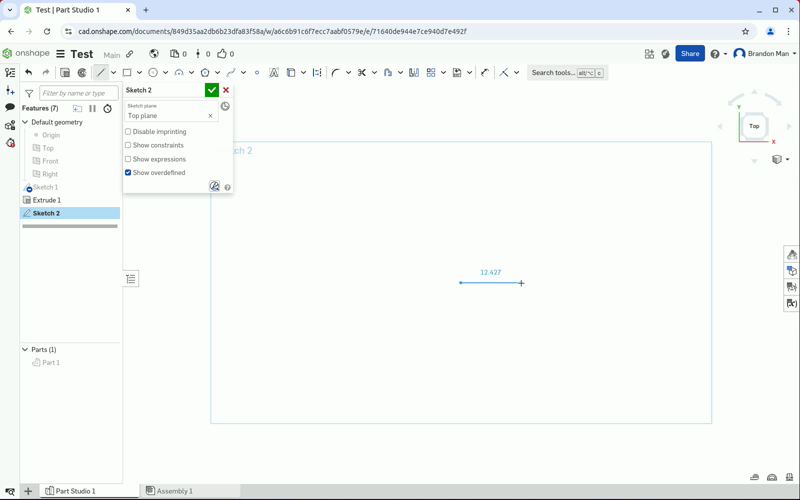
key_up(shift)
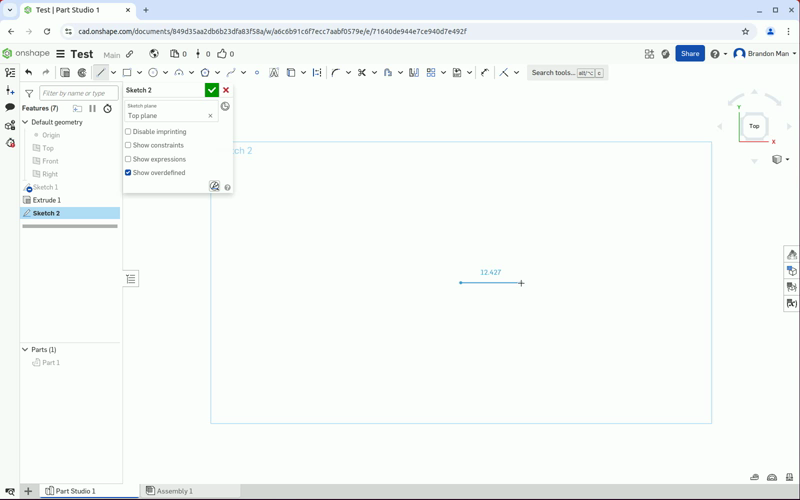
key_down(shift)
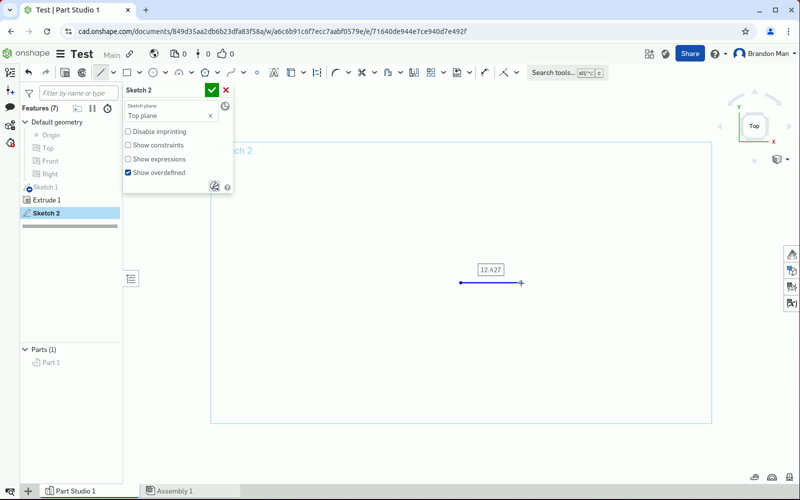
mouse_move(521, 195)
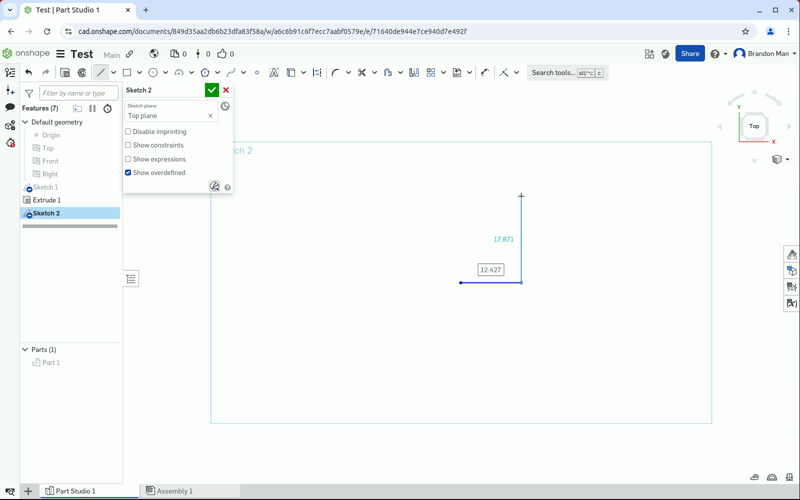
click(521, 195)
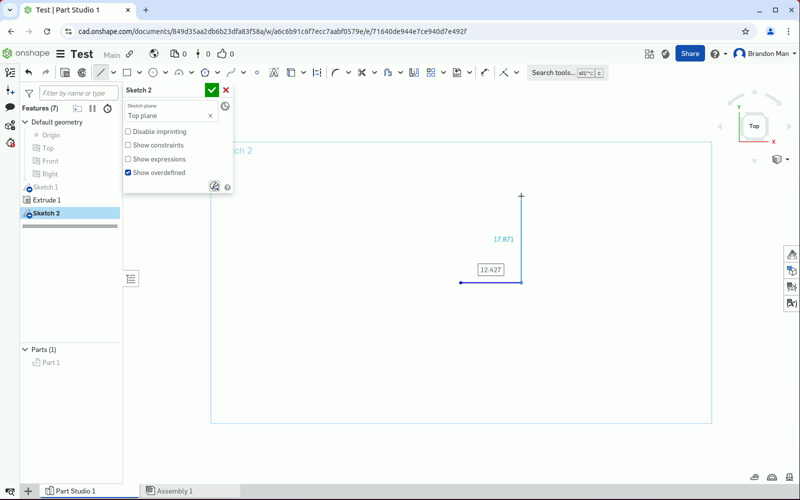
key_up(shift)
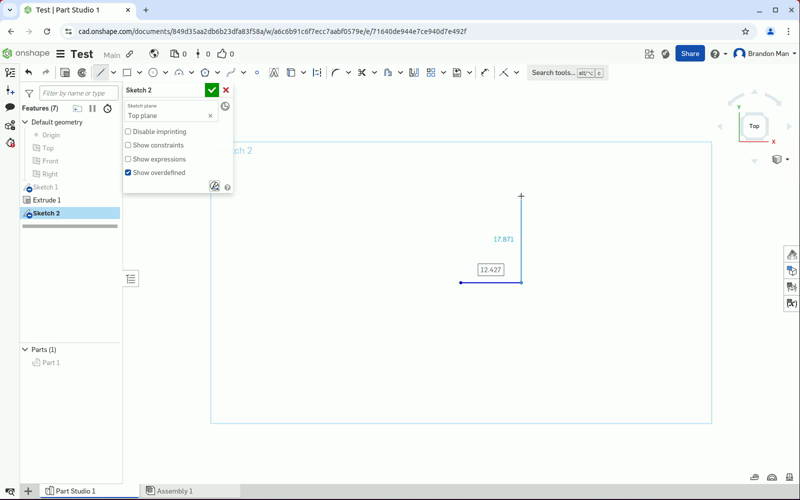
key_down(shift)
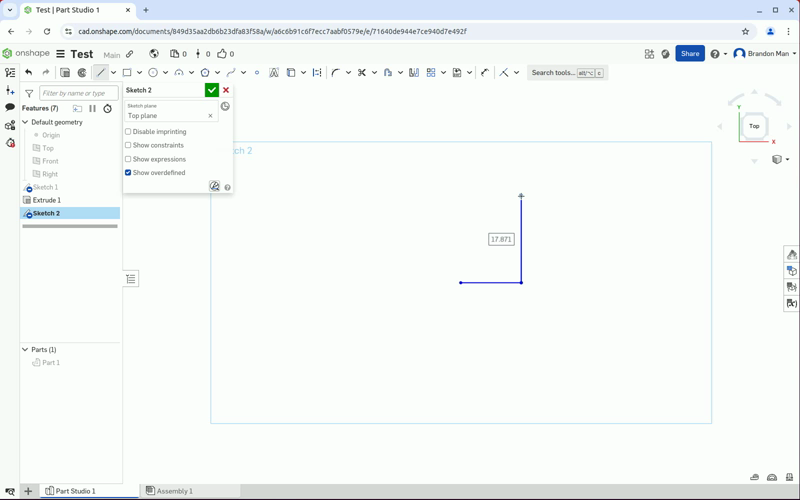
mouse_move(460, 195)
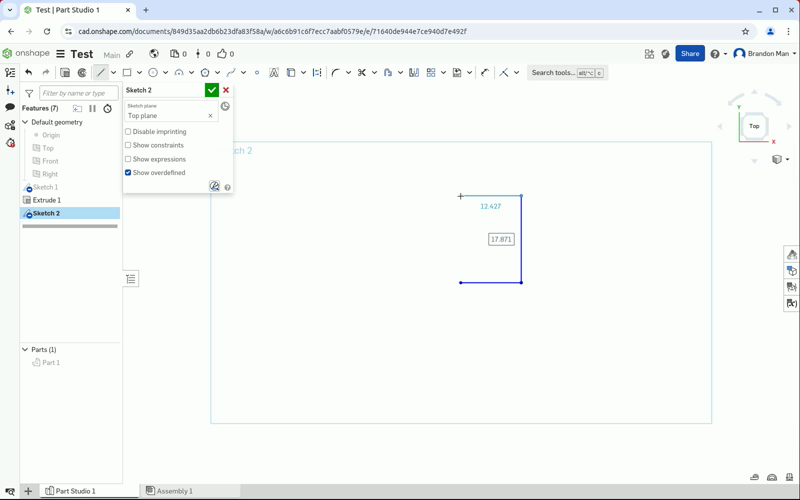
click(460, 195)
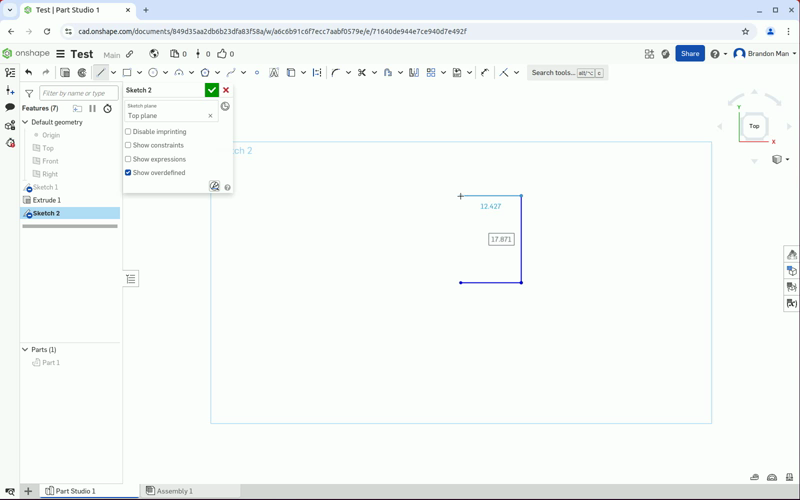
key_up(shift)
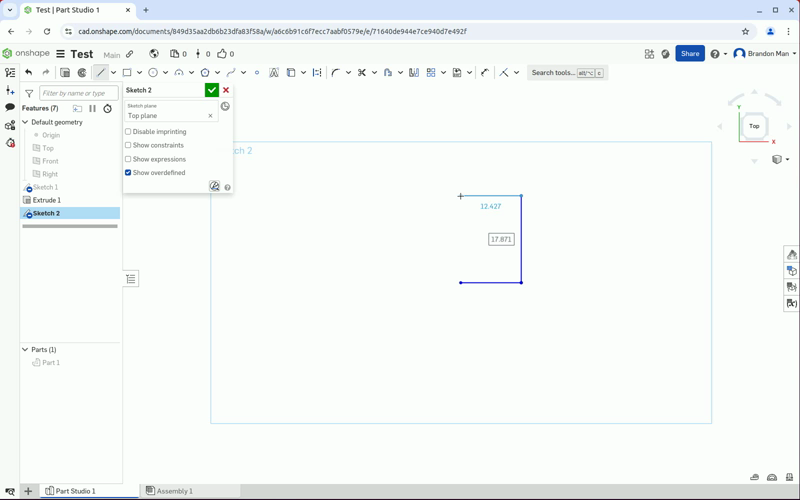
key_down(shift)
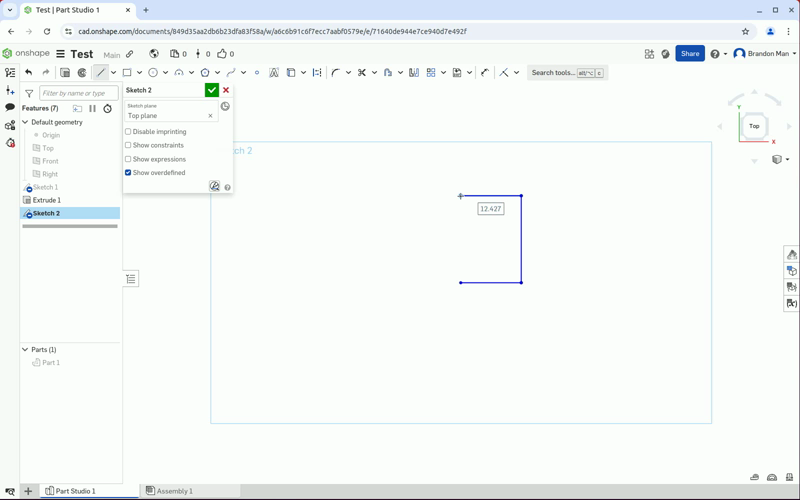
mouse_move(460, 282)
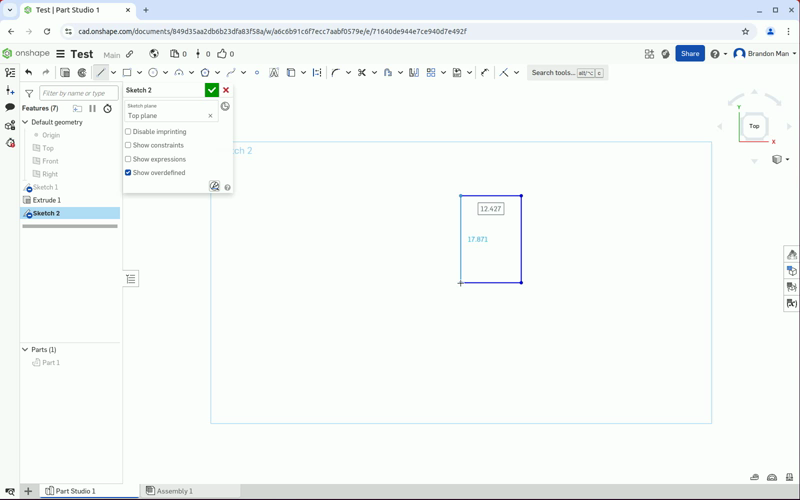
key_up(shift)
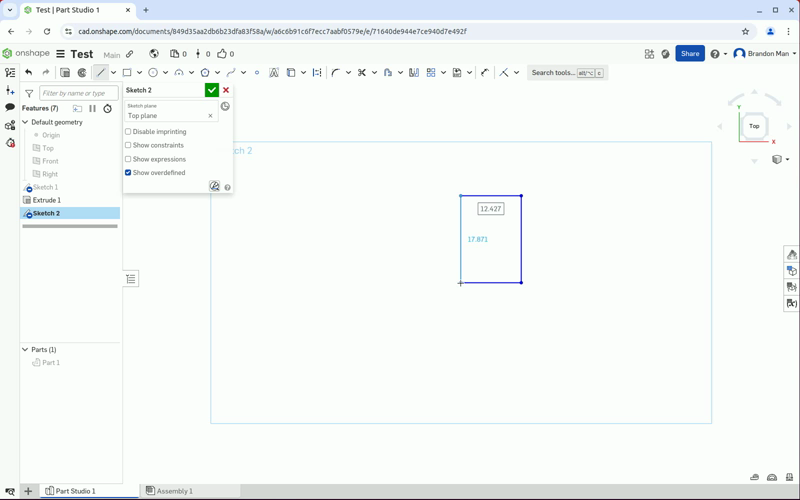
click(460, 282)
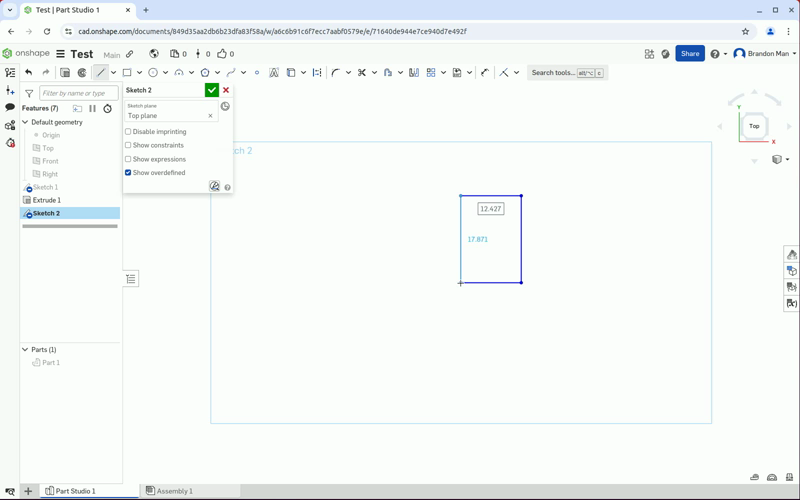
key(esc)
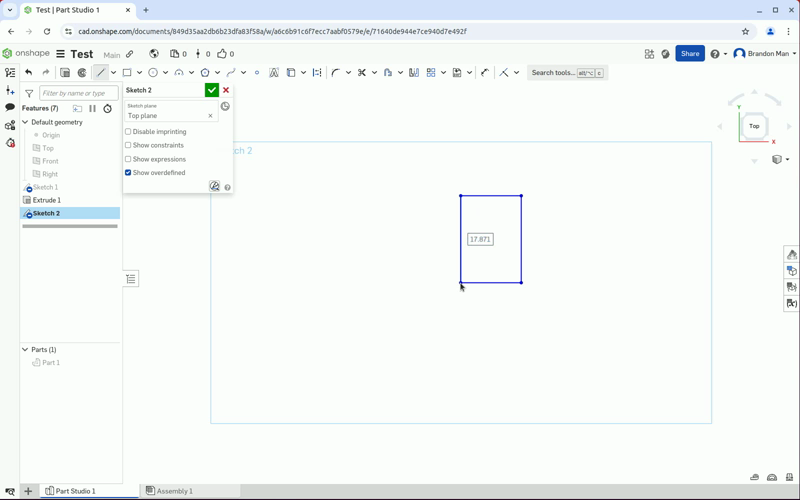
mouse_move(515, 259)
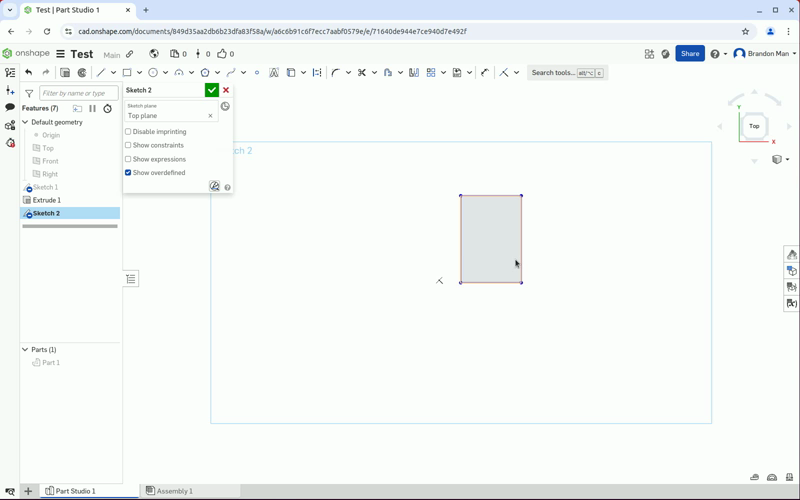
click(515, 259)
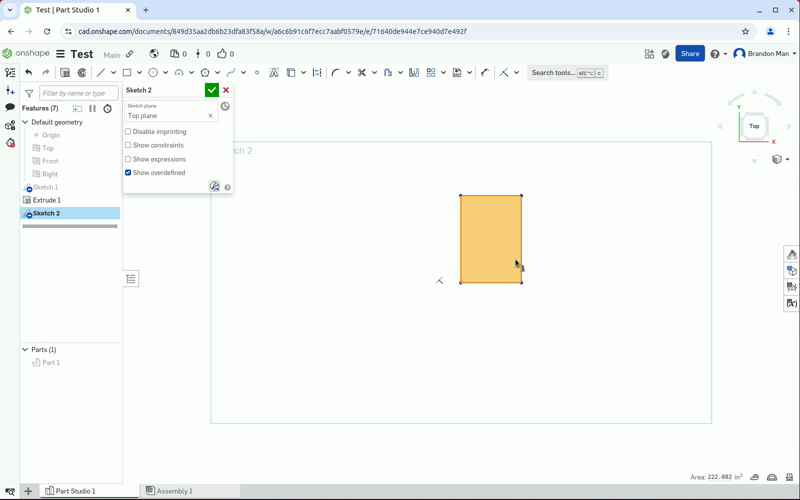
mouse_move(73, 352)
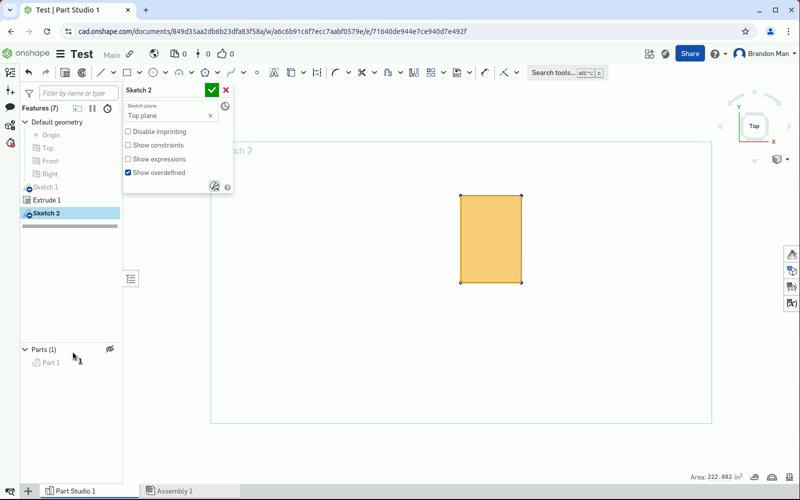
key(shift+y)
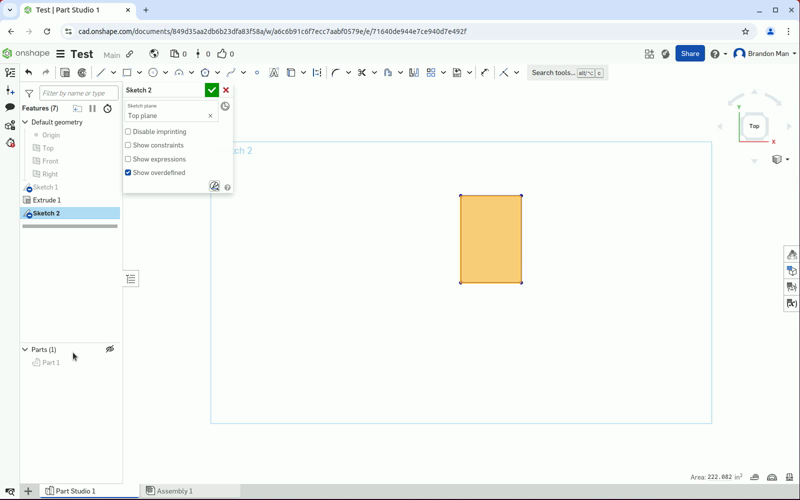
key(shift+e)
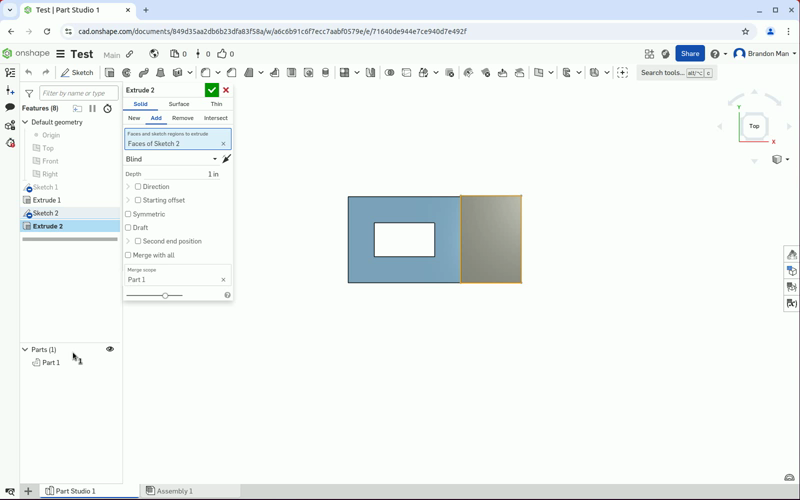
mouse_move(143, 106)
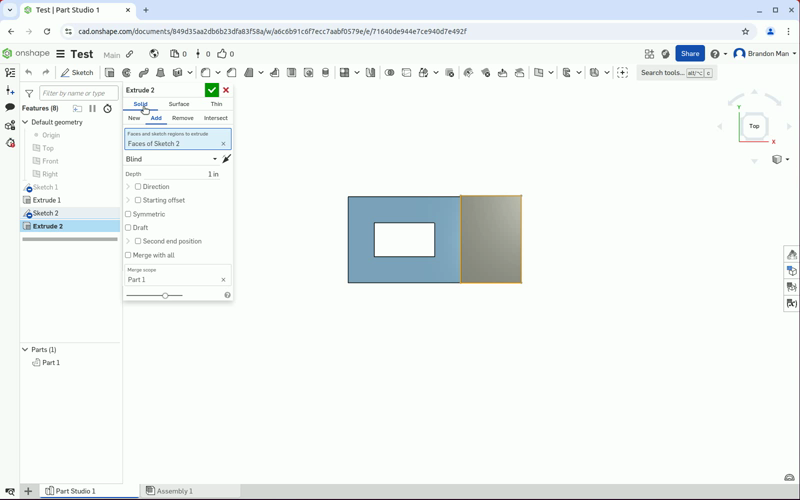
click(143, 106)
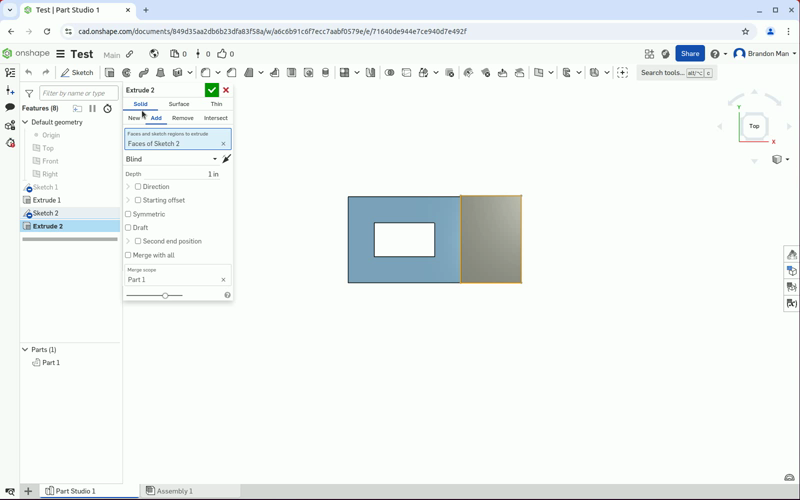
mouse_move(137, 120)
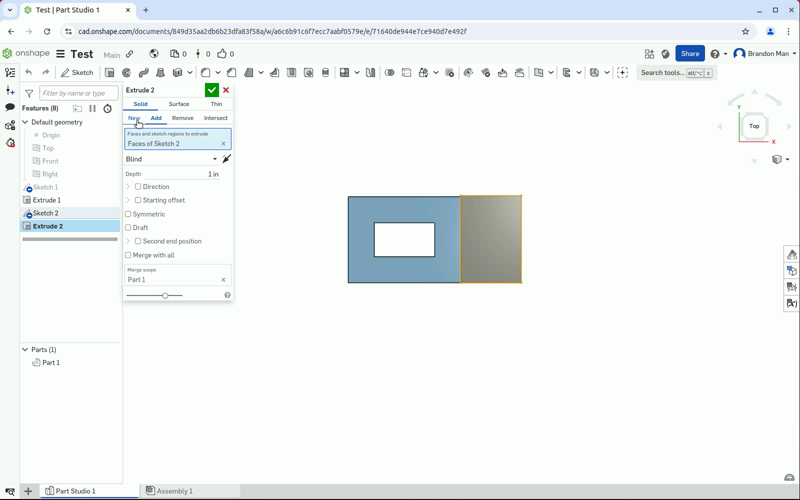
click(137, 120)
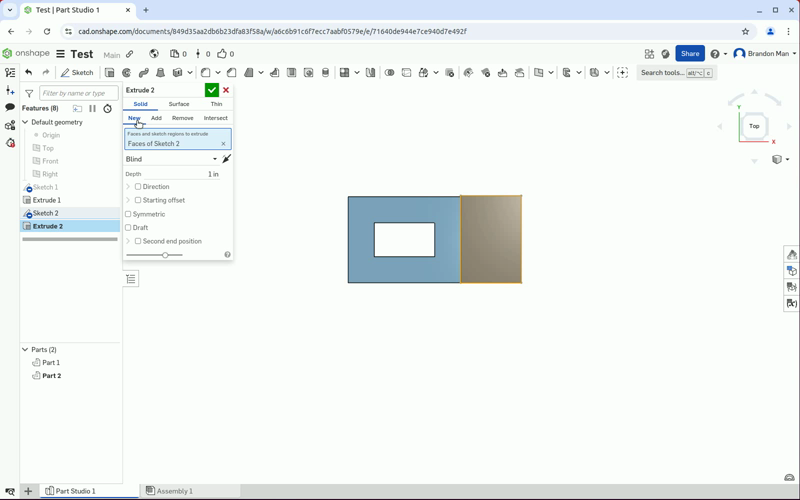
key(tab, 4)
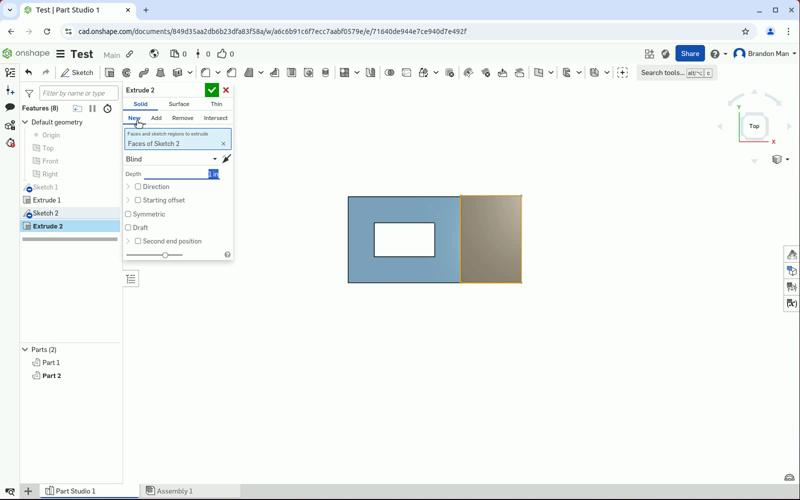
text(5.296)
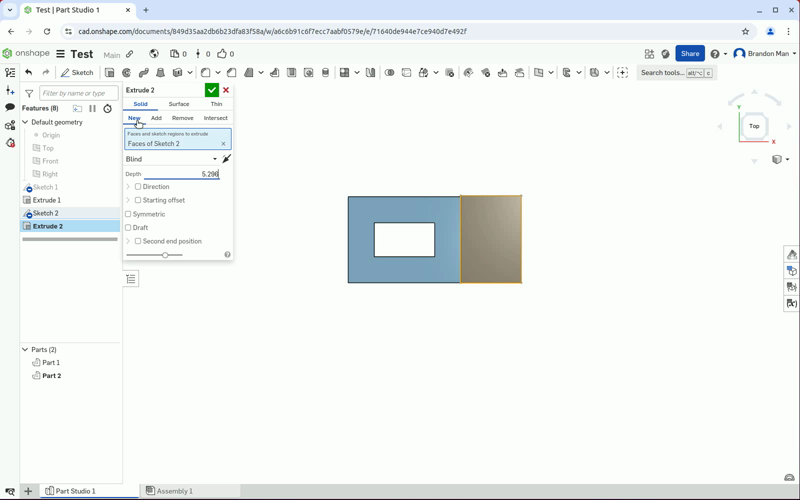
key(enter)
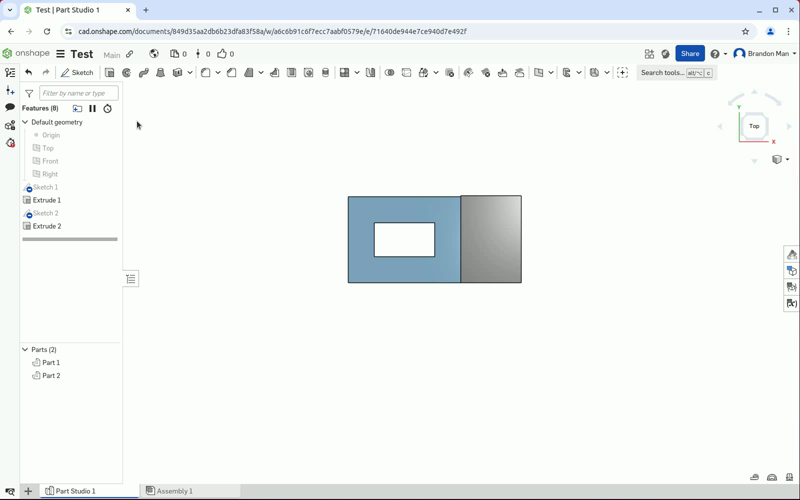
key(shift+h)
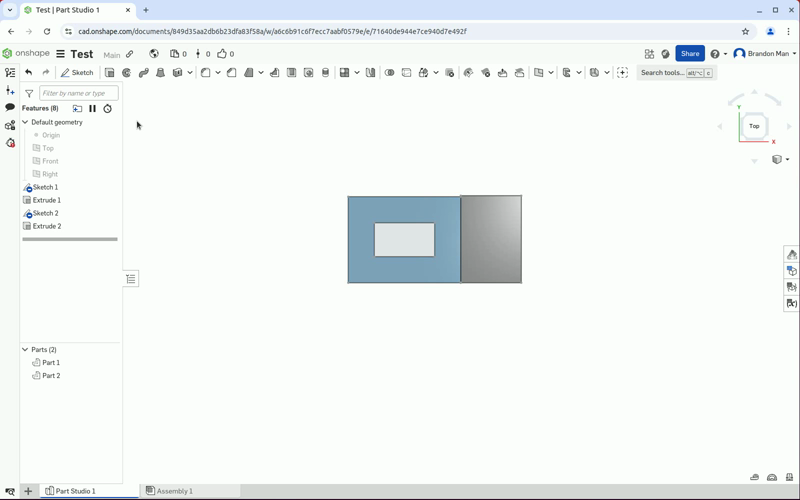
key(shift+h)
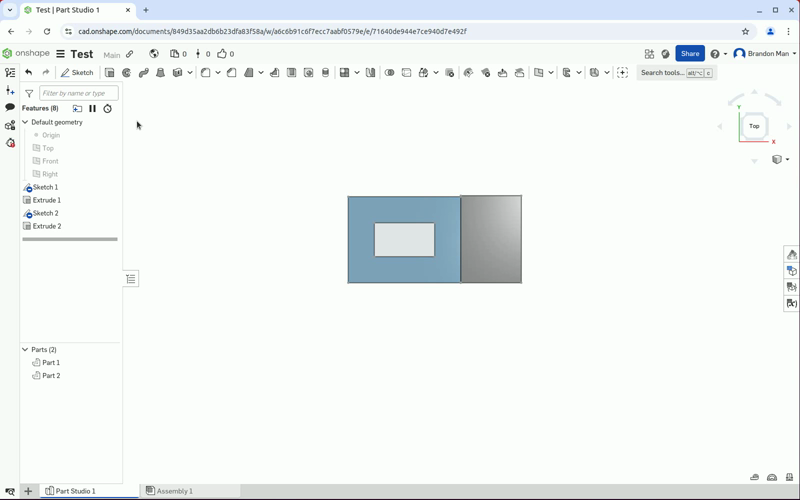
key(shift+7)
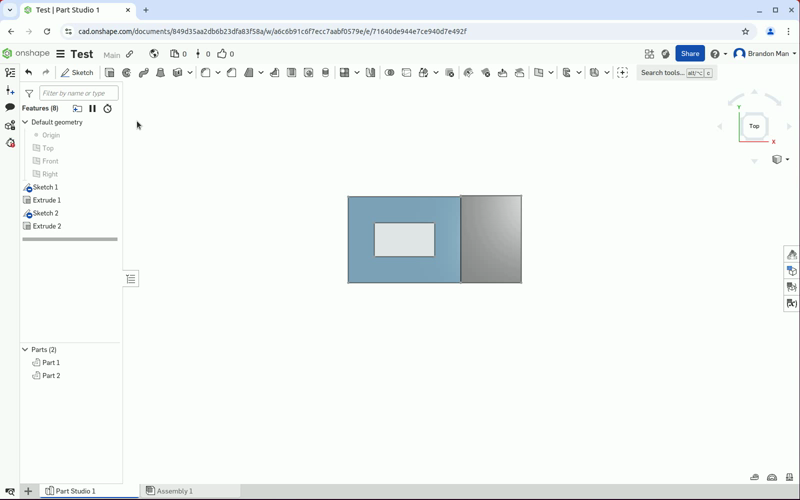
key(up, 3)
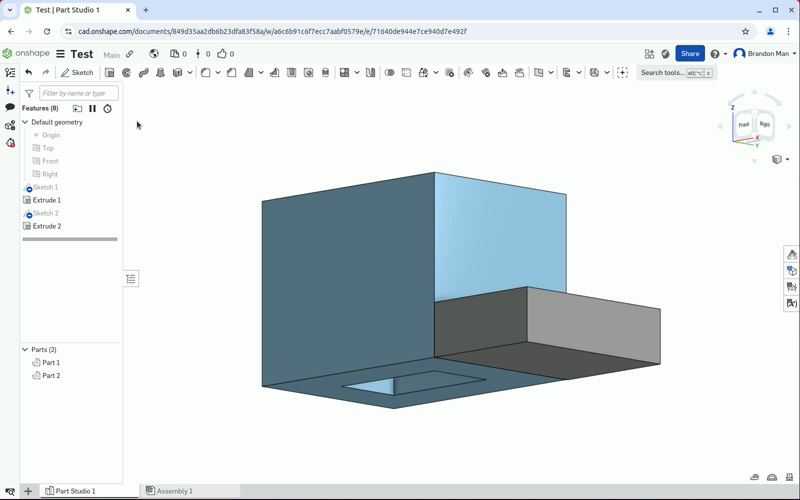
key(left, 3)
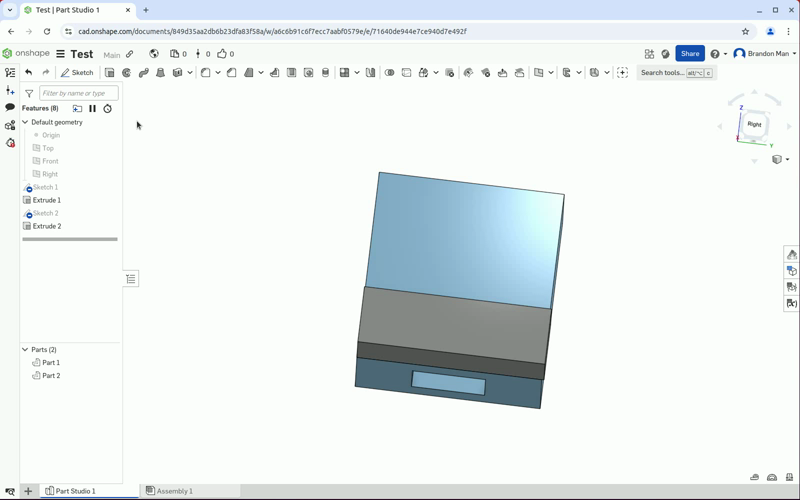
key(right, 3)
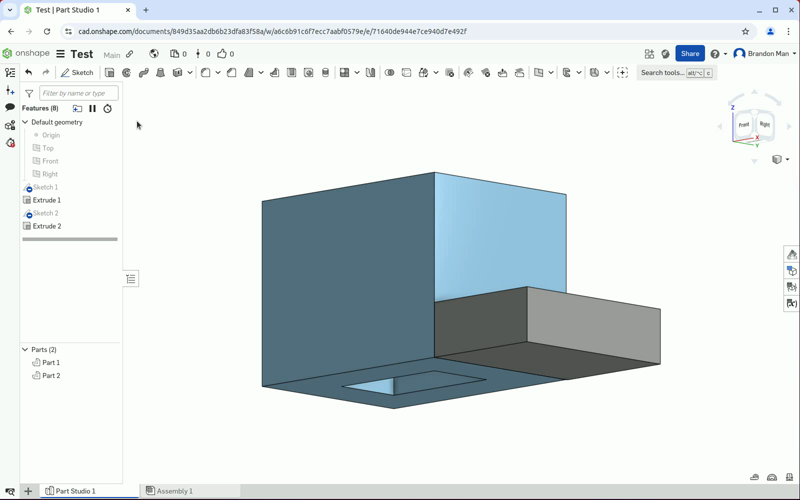
key(down, 3)
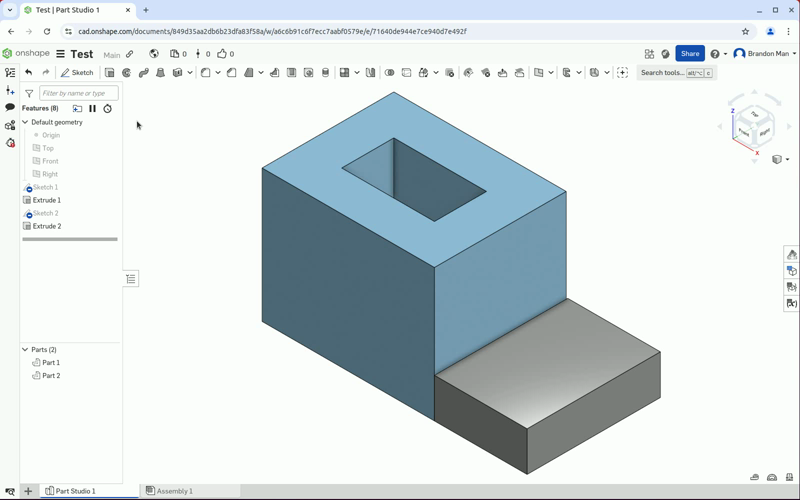
mouse_move(73, 189)
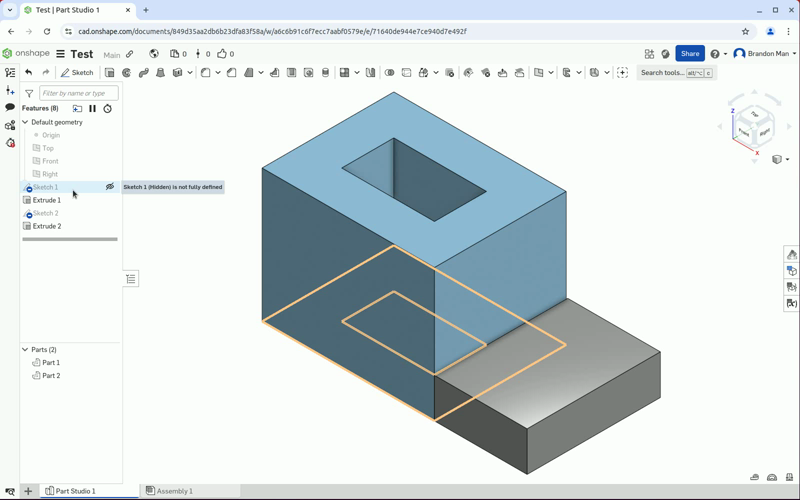
click(73, 189)